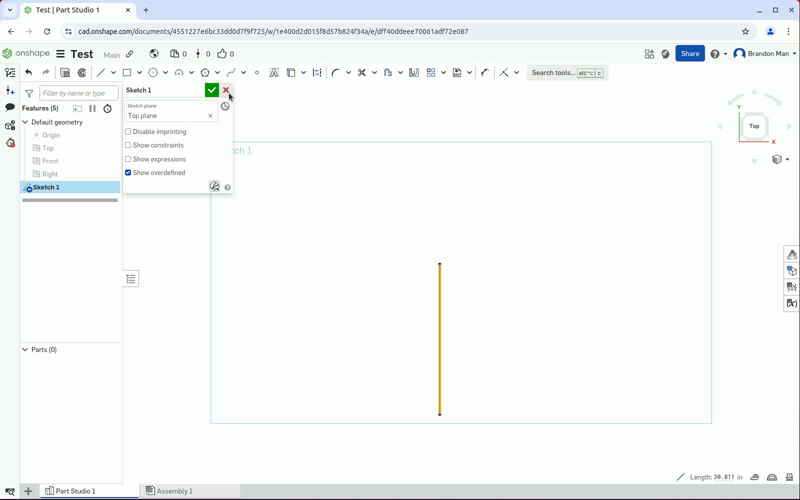
key(shift+h)
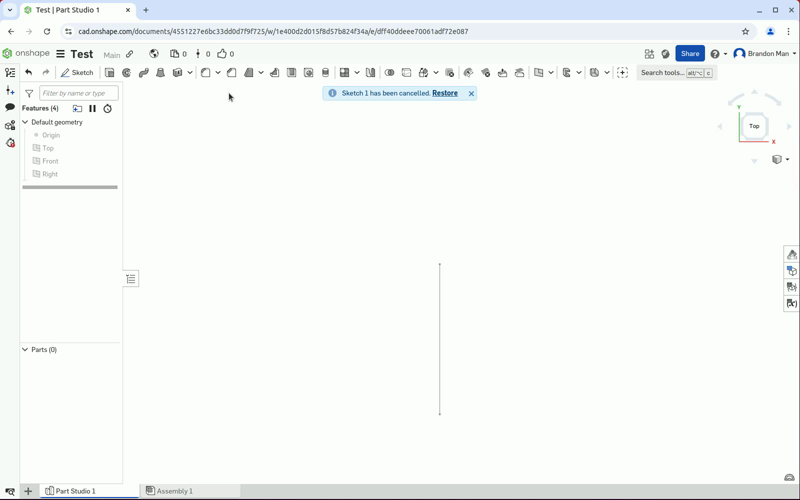
mouse_move(73, 352)
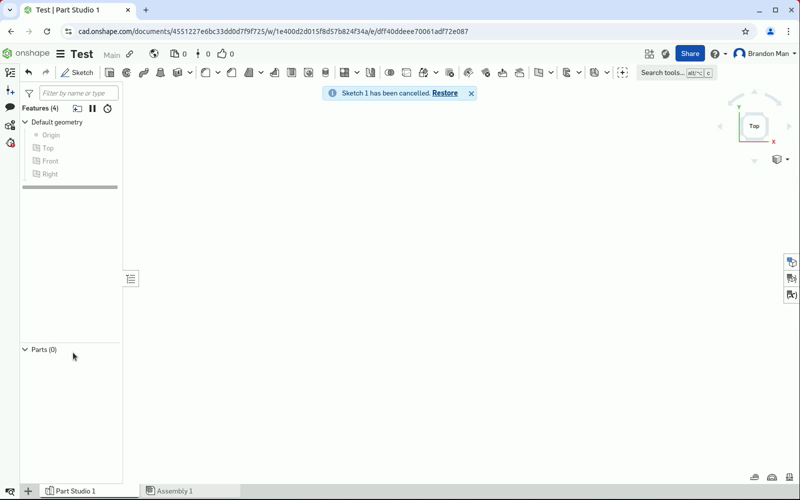
key(y)
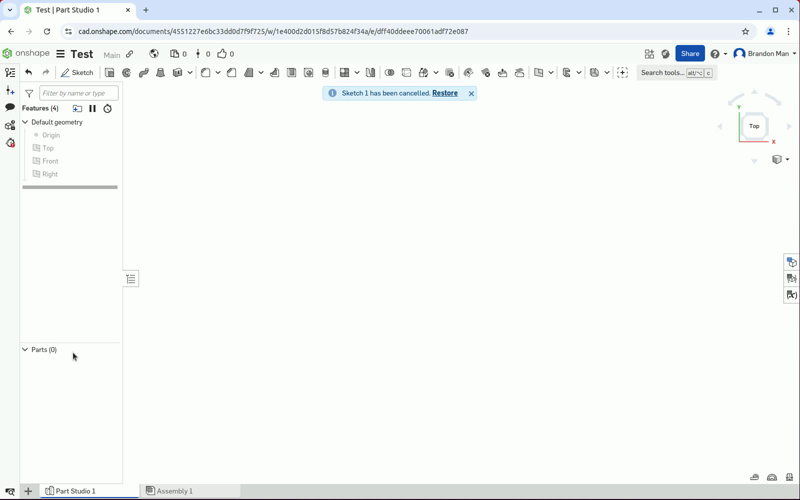
key(shift+p)
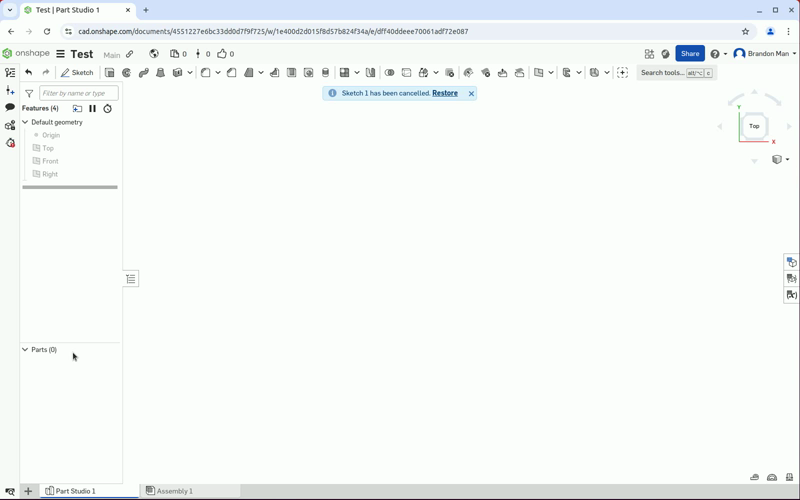
key(space)
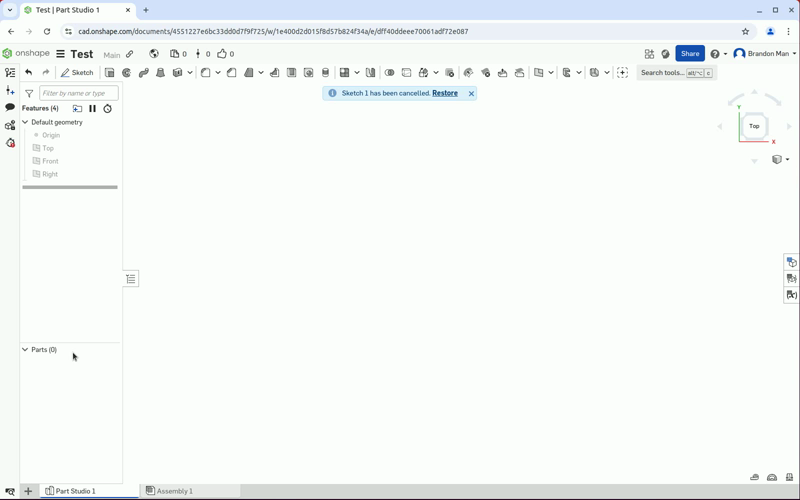
key_down(shift)
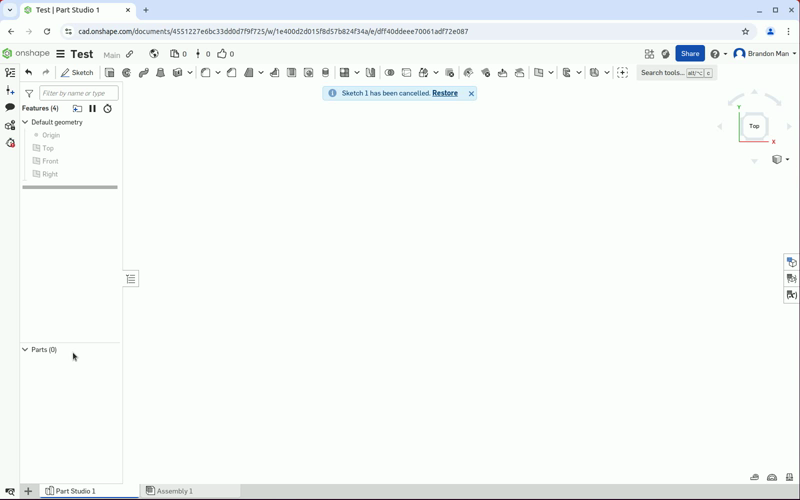
key(up)
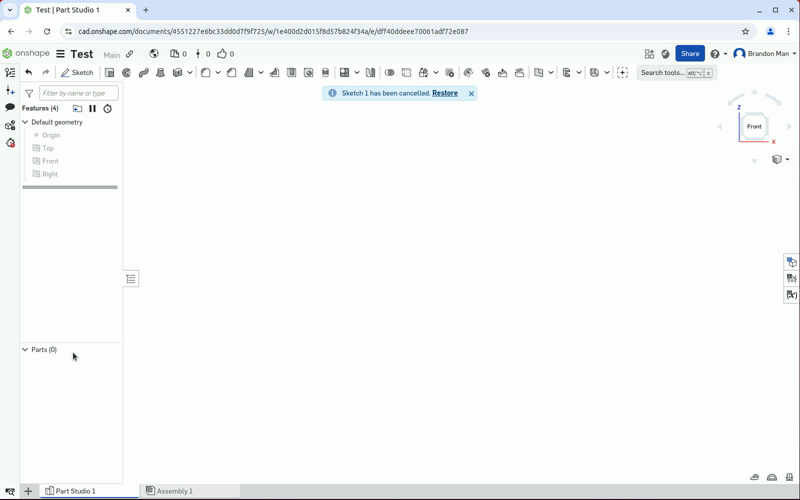
key_up(shift)
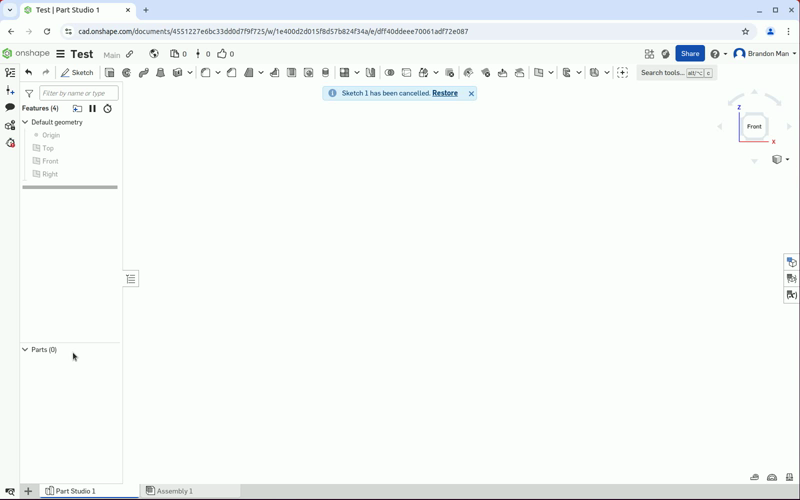
mouse_move(73, 352)
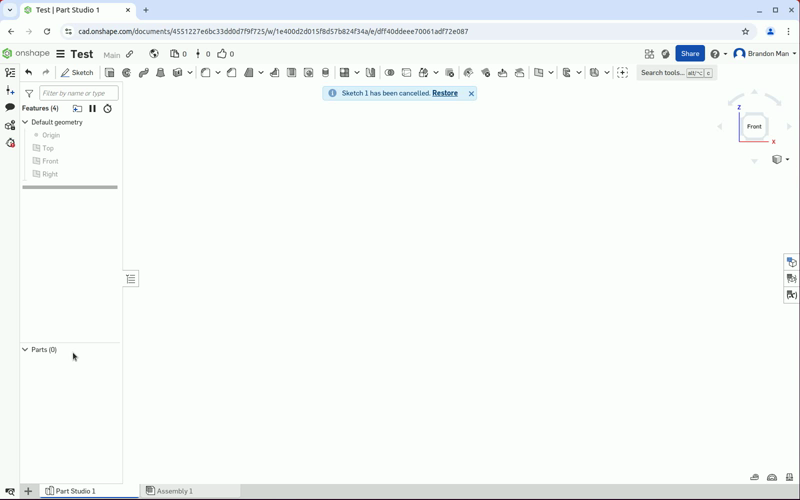
key(shift+y)
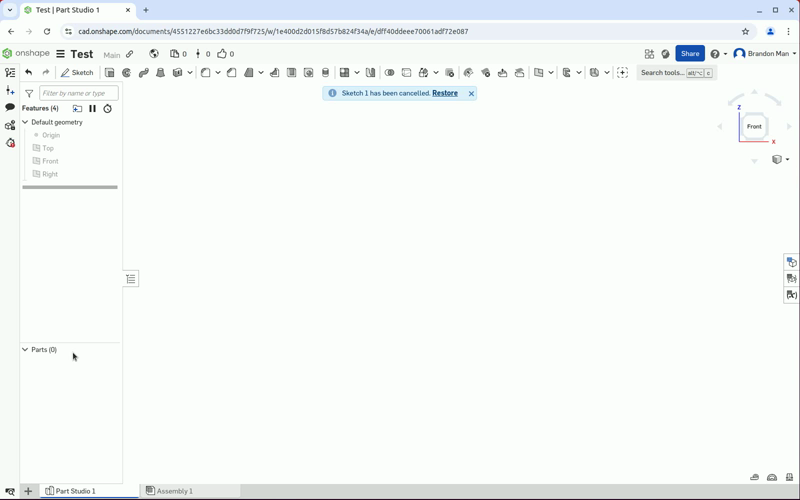
key(shift+s)
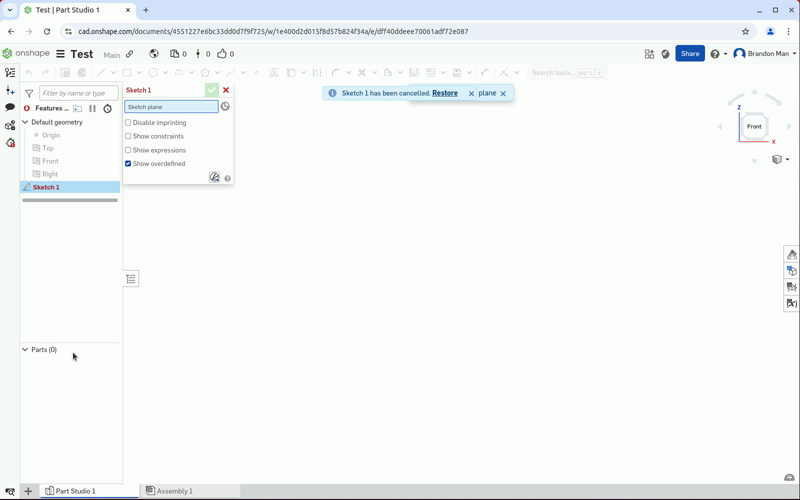
mouse_move(73, 163)
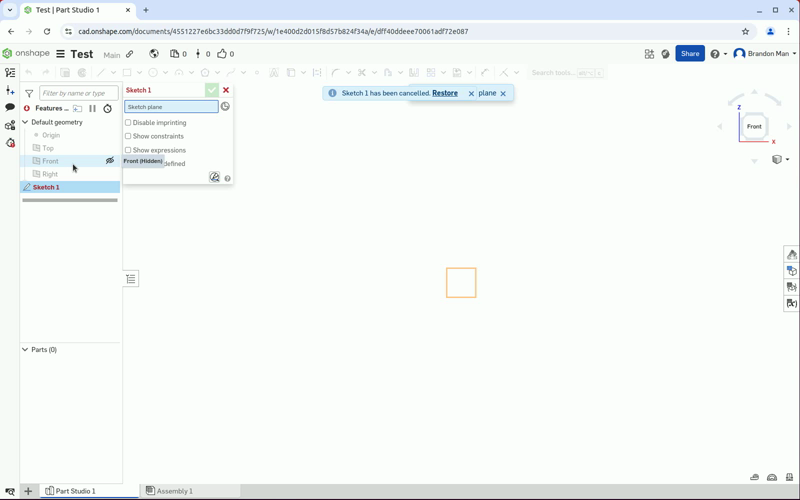
click(73, 163)
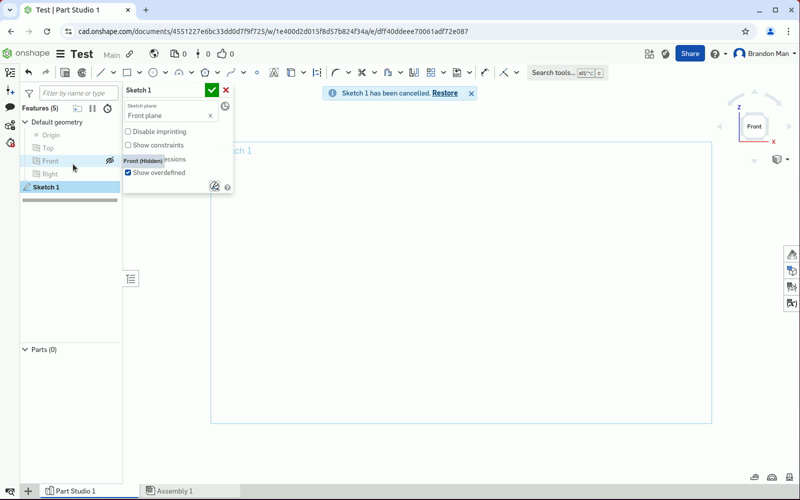
mouse_move(73, 352)
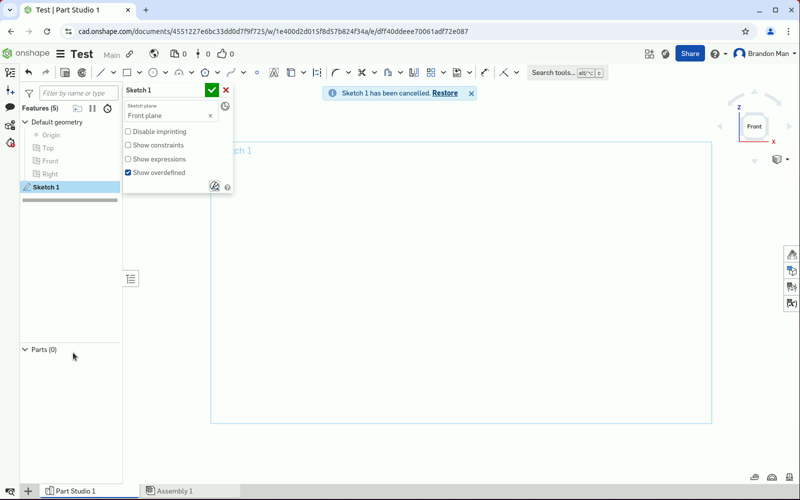
key(y)
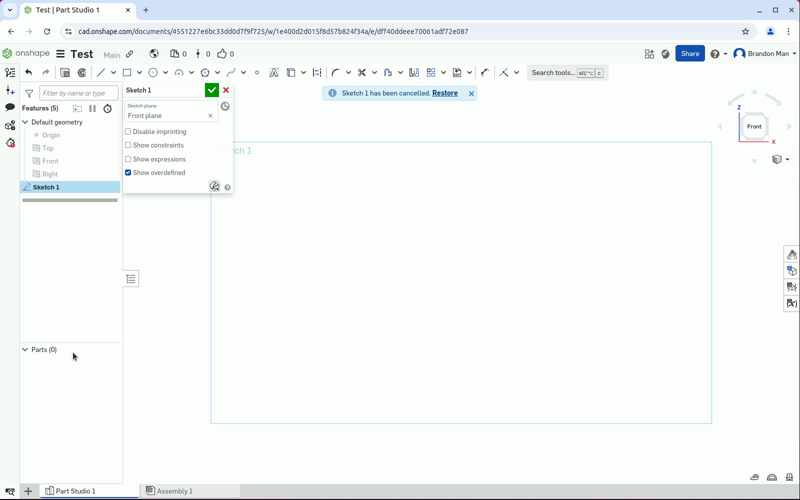
key(l)
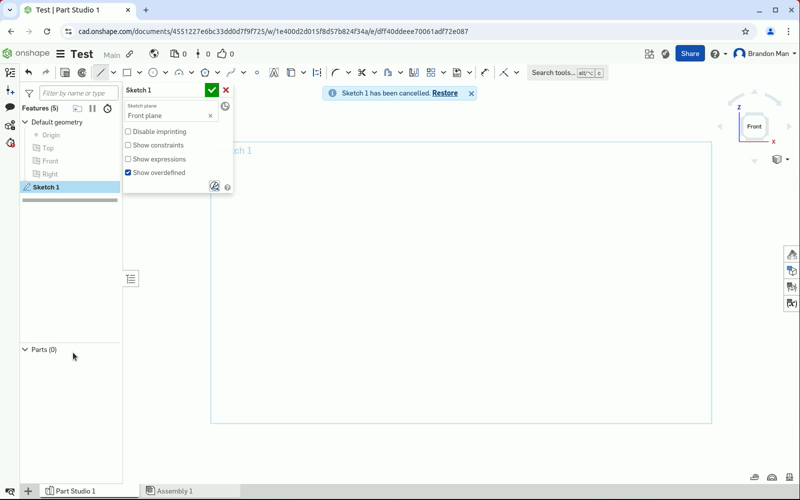
key_down(shift)
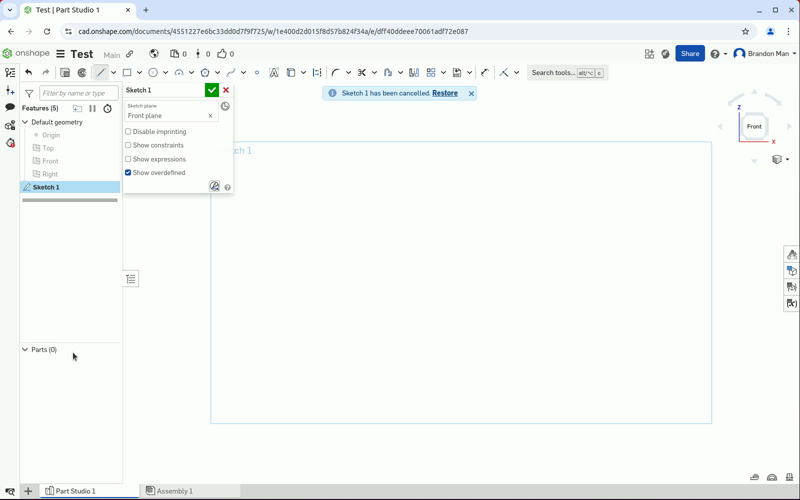
mouse_move(460, 282)
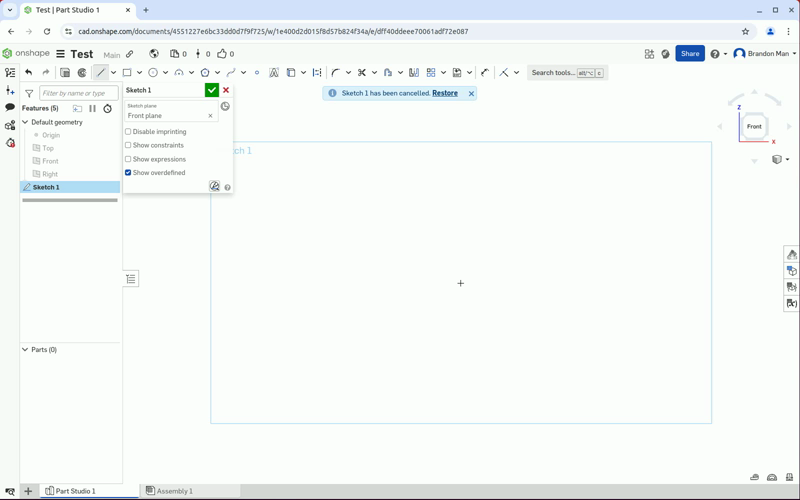
click(460, 282)
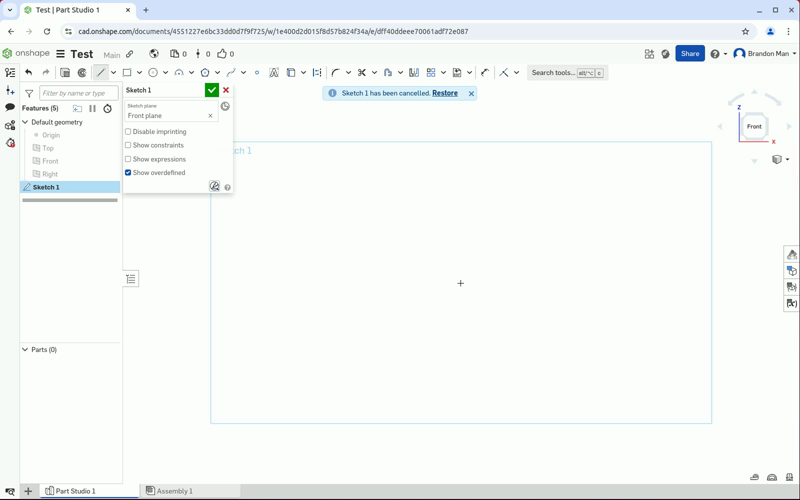
key_up(shift)
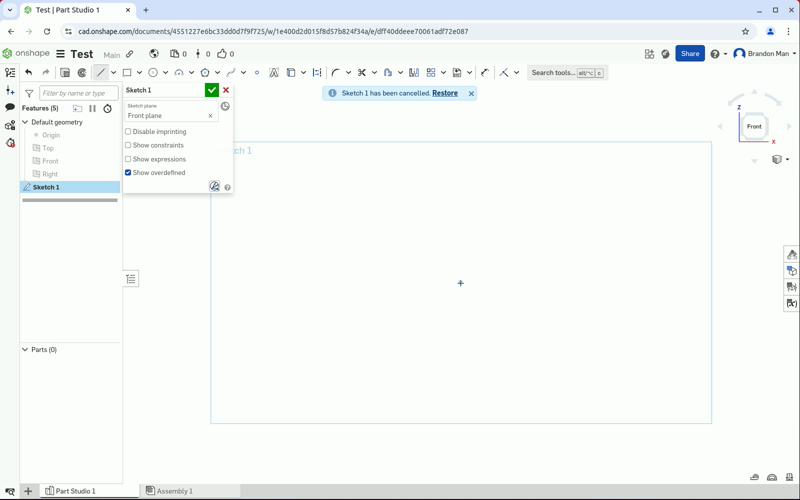
key_down(shift)
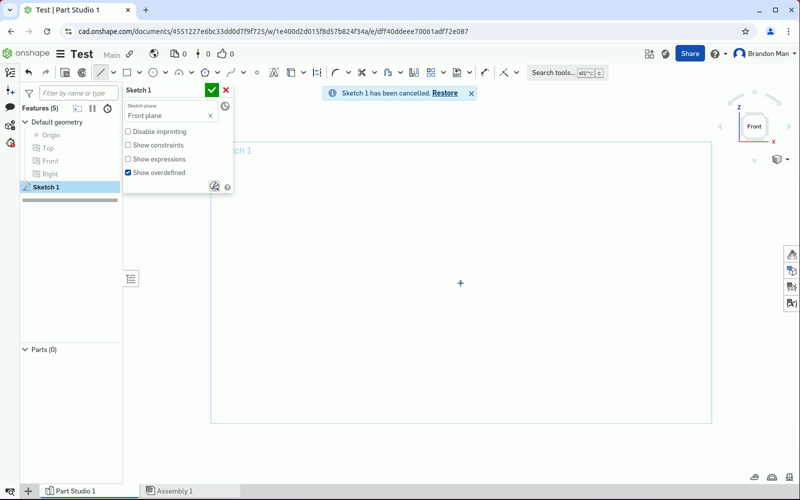
mouse_move(573, 282)
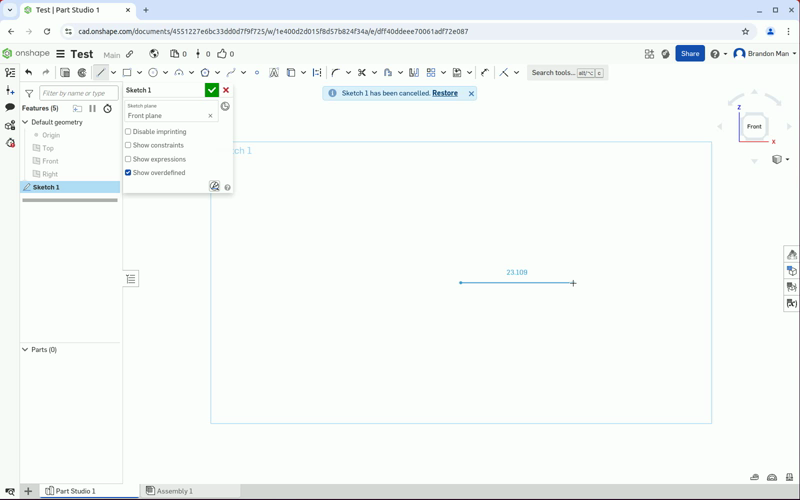
click(573, 282)
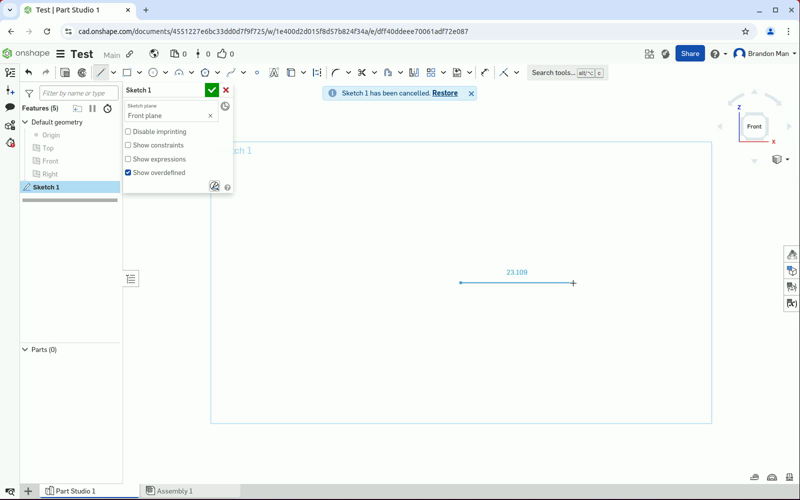
key_up(shift)
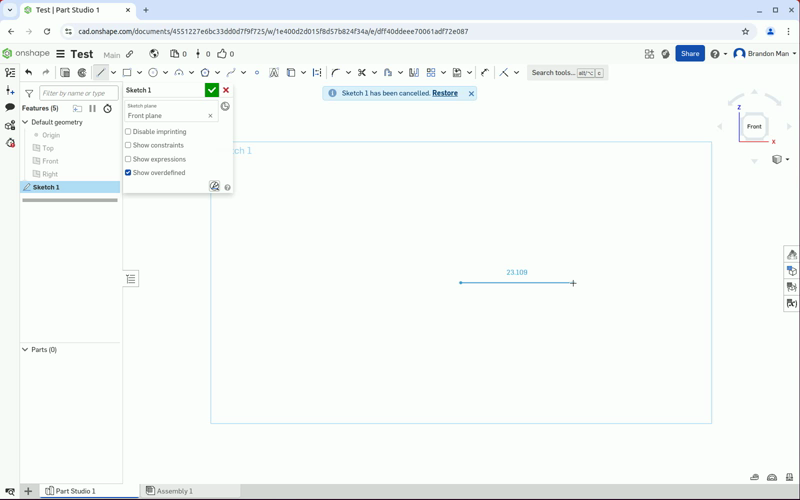
key_down(shift)
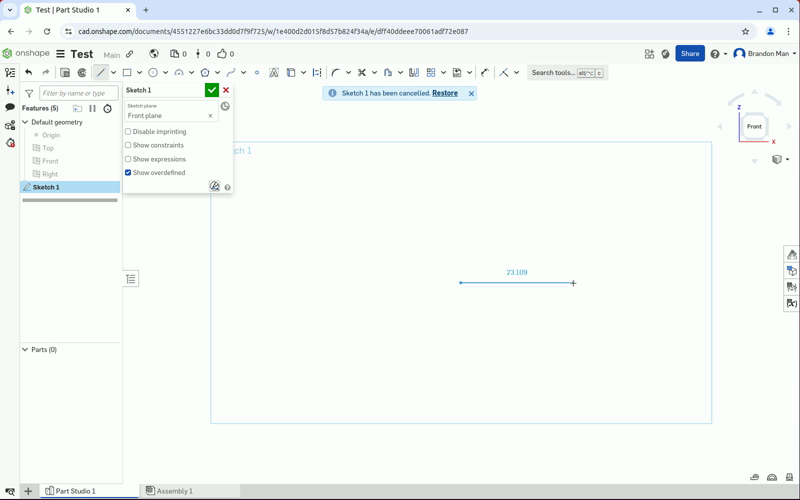
mouse_move(460, 208)
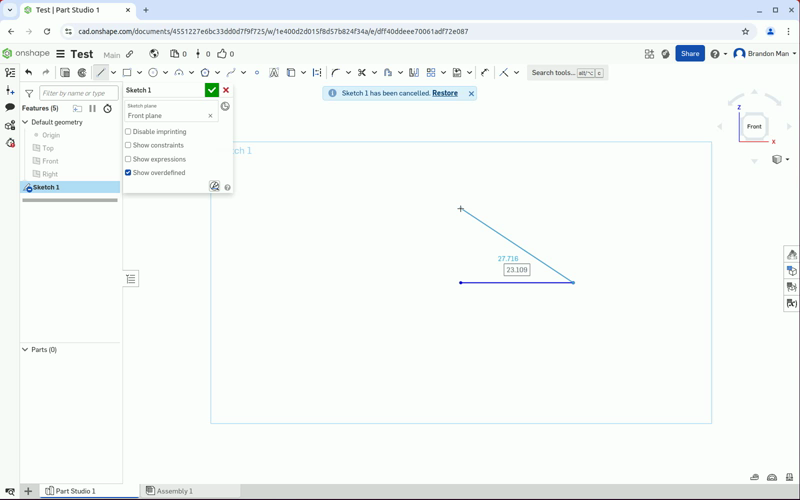
click(460, 208)
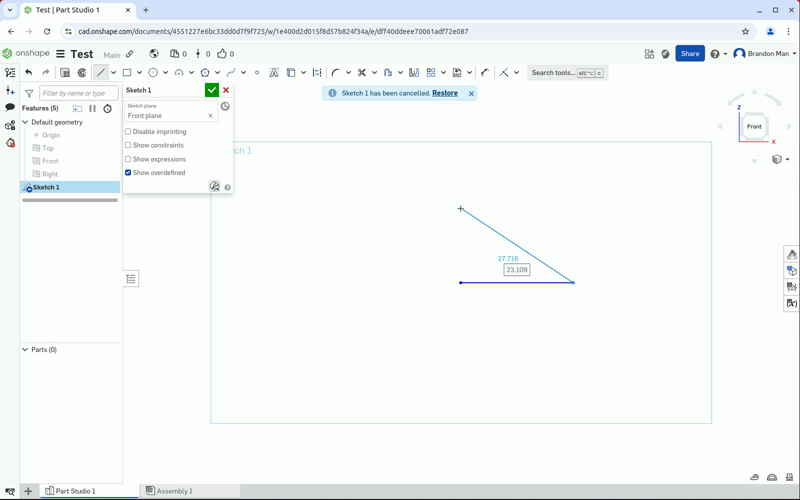
key_up(shift)
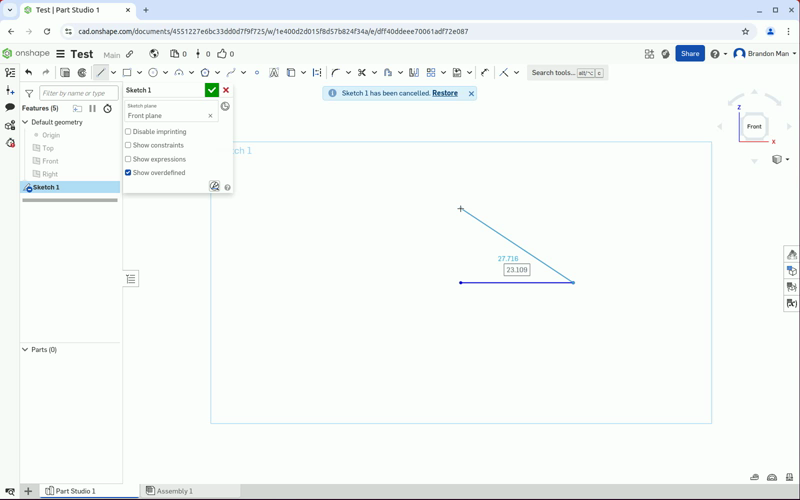
key_down(shift)
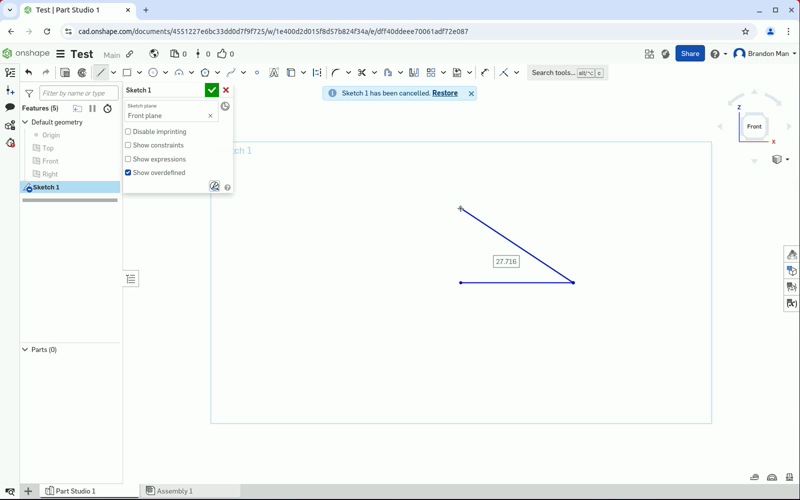
mouse_move(460, 282)
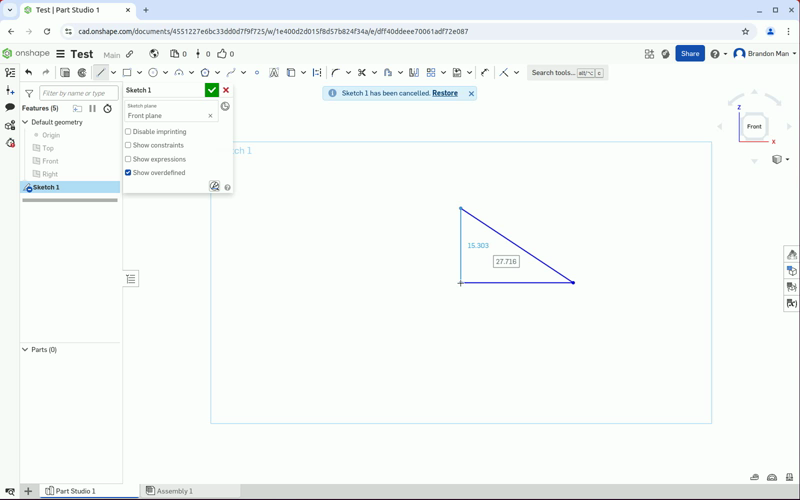
key_up(shift)
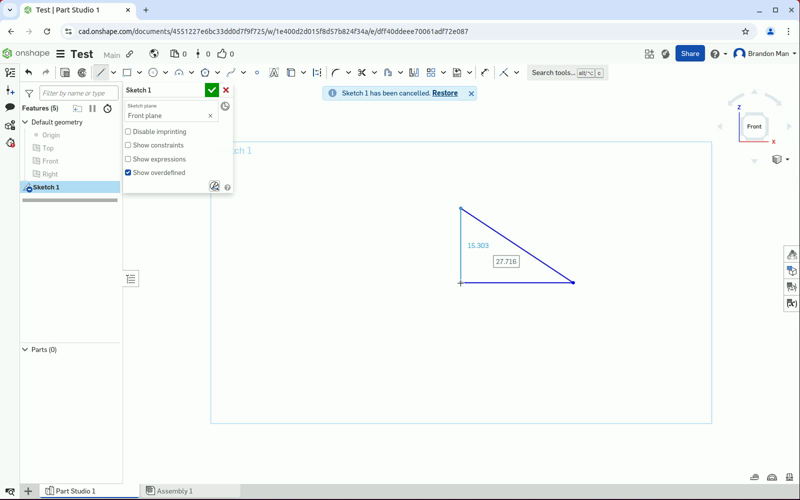
click(460, 282)
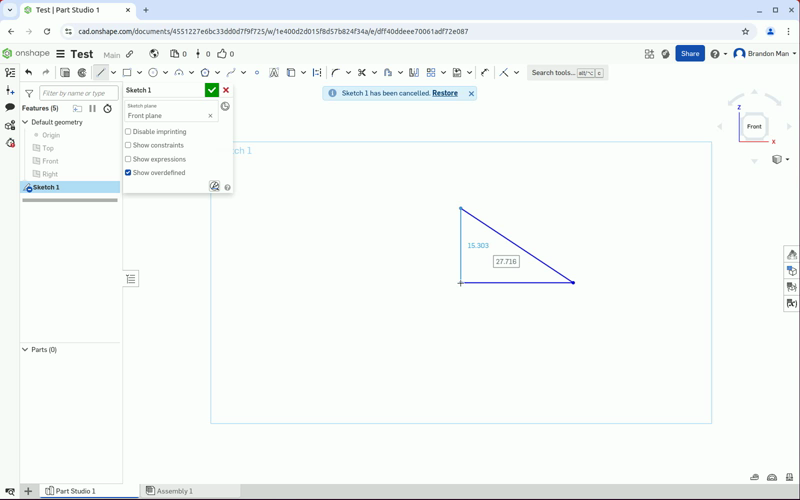
key(esc)
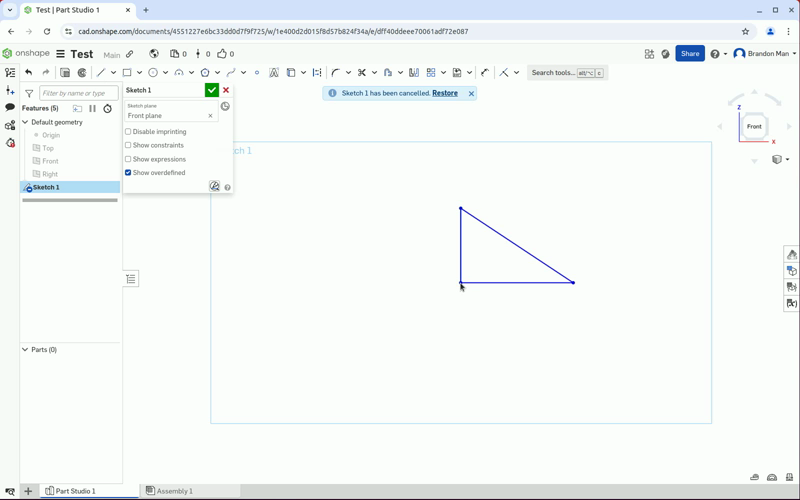
mouse_move(469, 243)
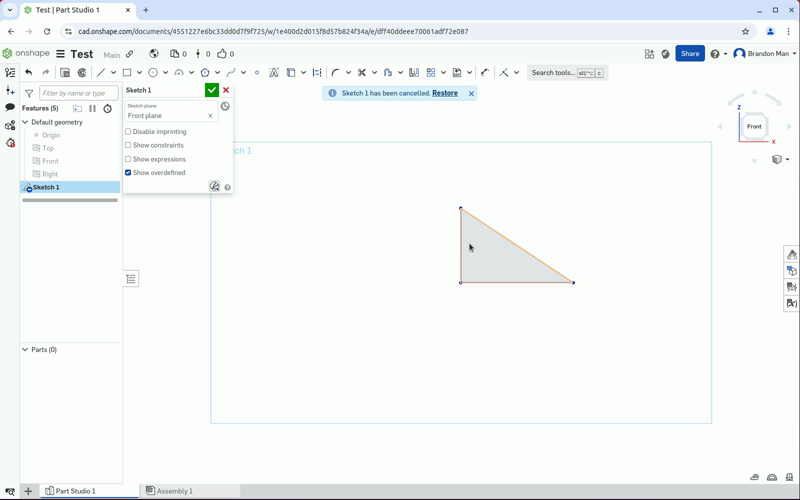
click(469, 243)
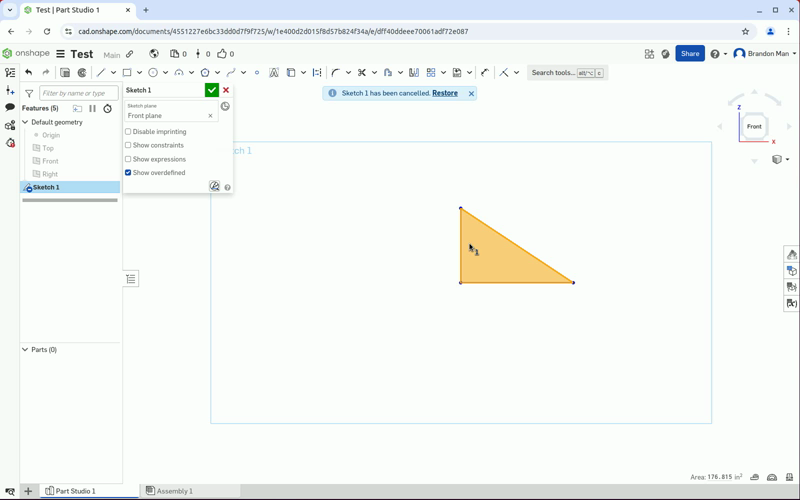
mouse_move(73, 352)
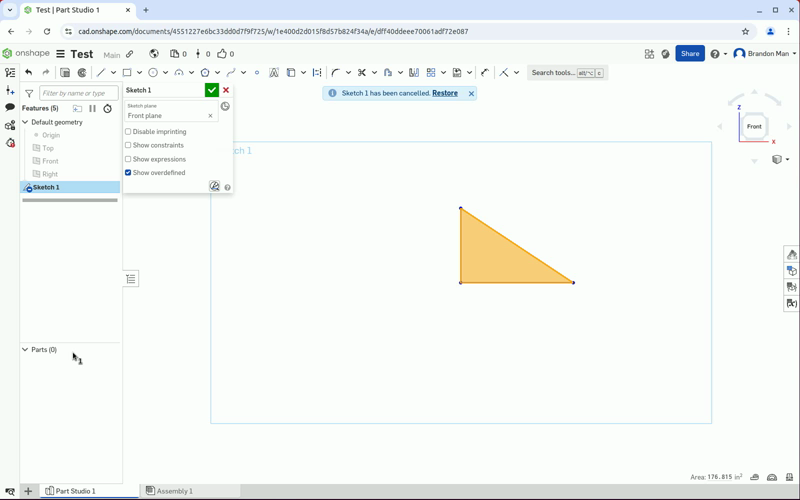
key(shift+y)
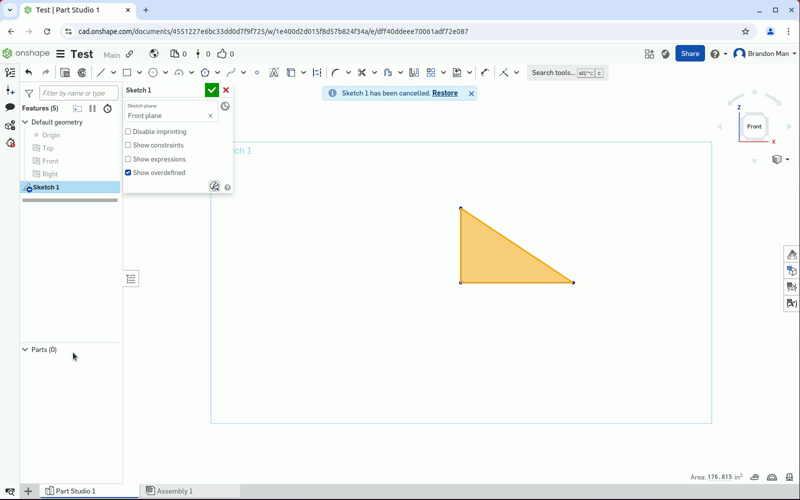
key(shift+e)
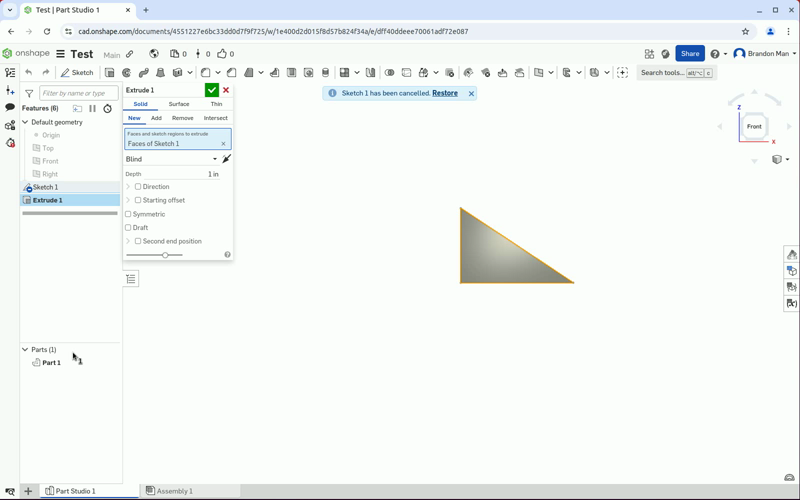
mouse_move(143, 106)
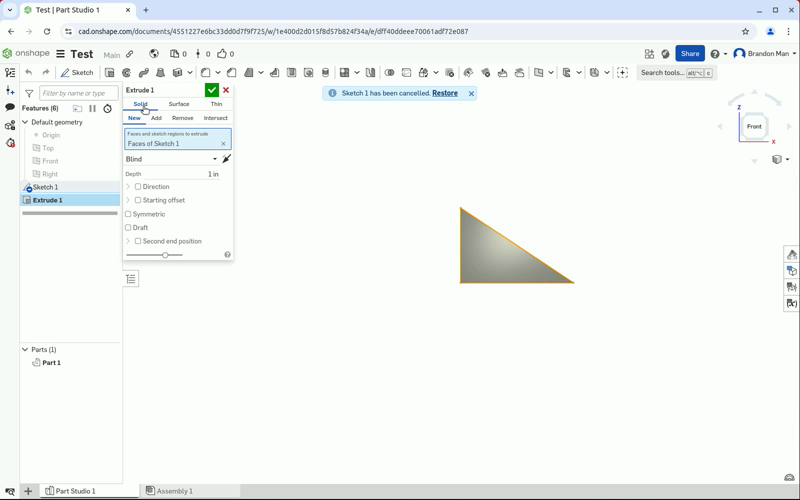
click(143, 106)
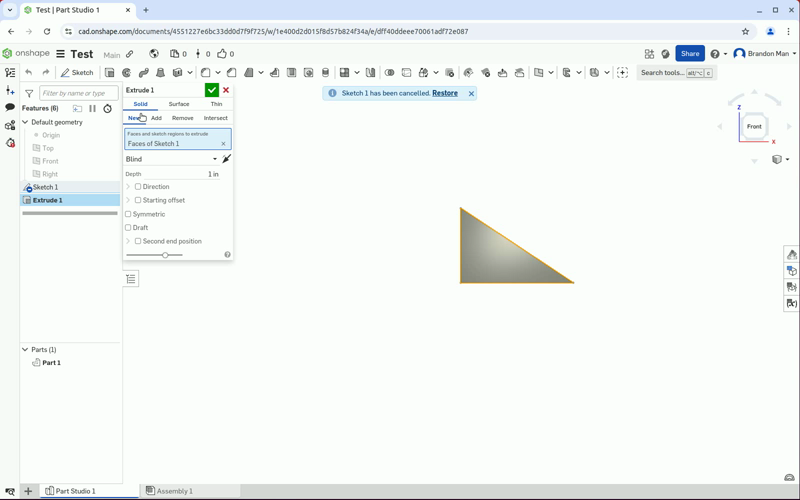
mouse_move(137, 120)
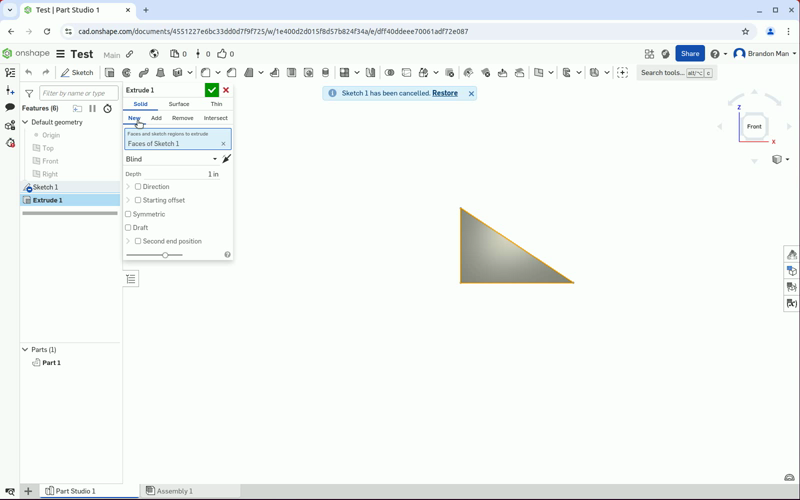
click(137, 120)
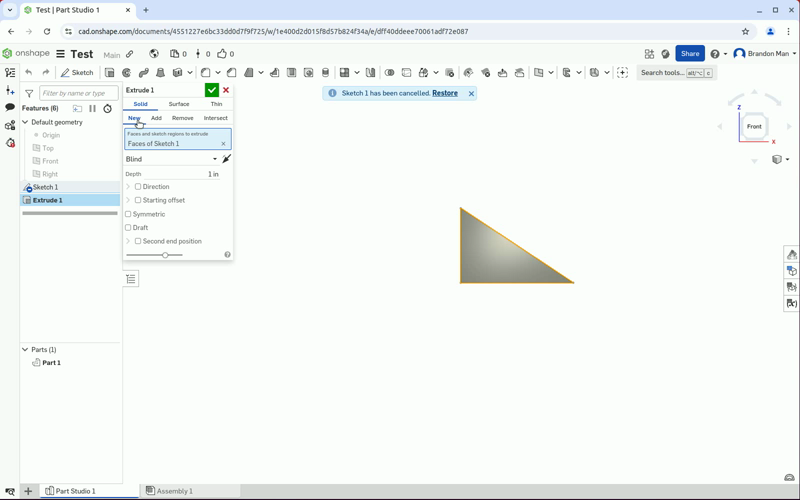
key(tab, 4)
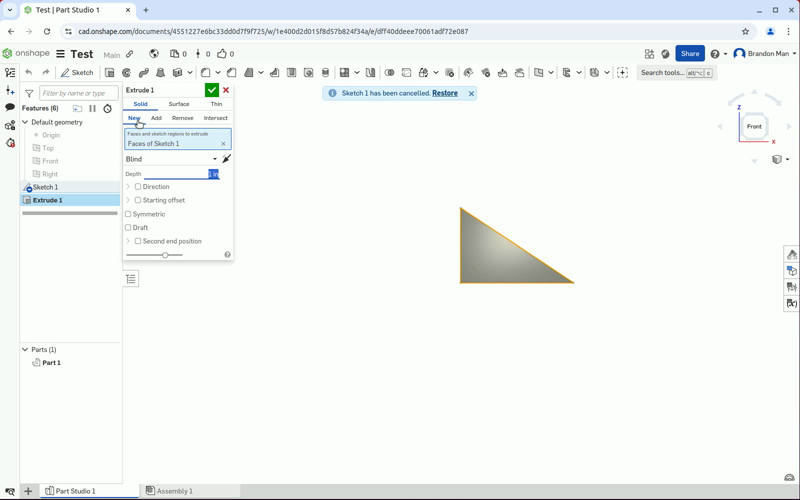
text(15.405)
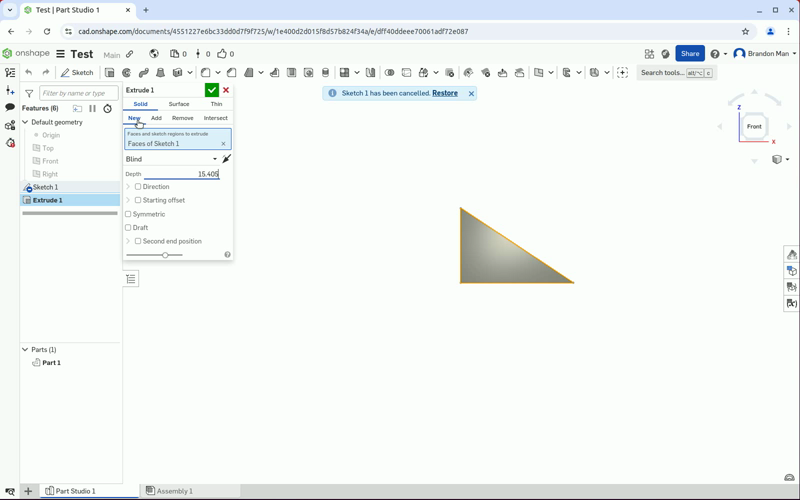
key(enter)
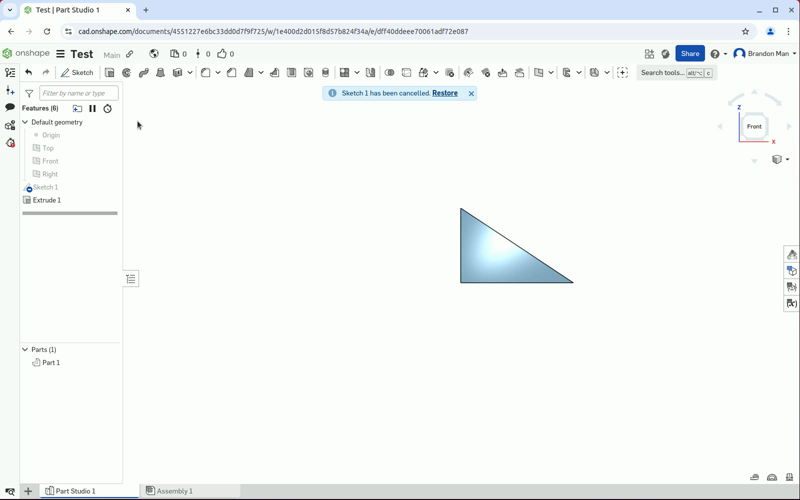
key(shift+h)
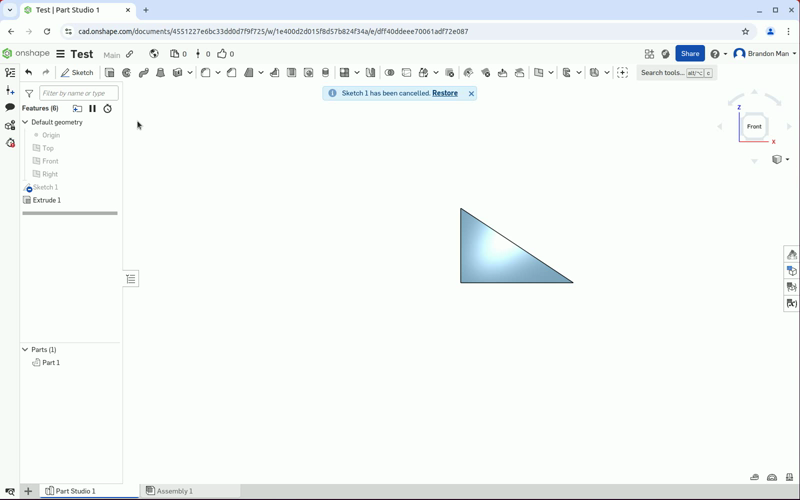
key(shift+h)
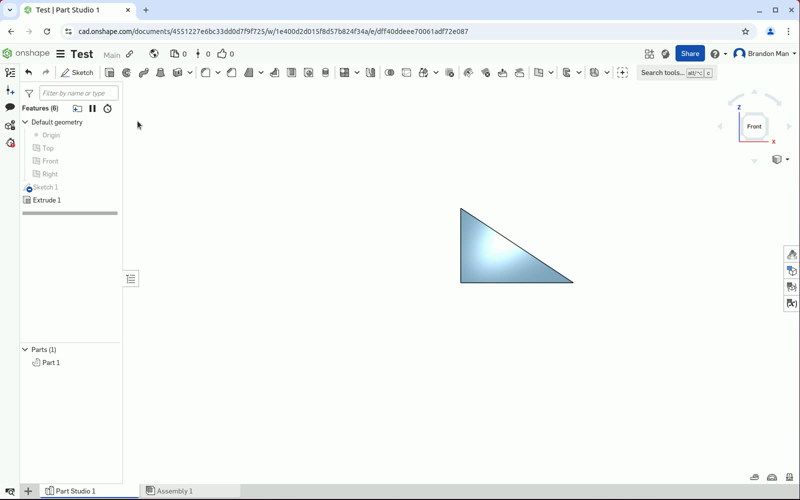
mouse_move(73, 189)
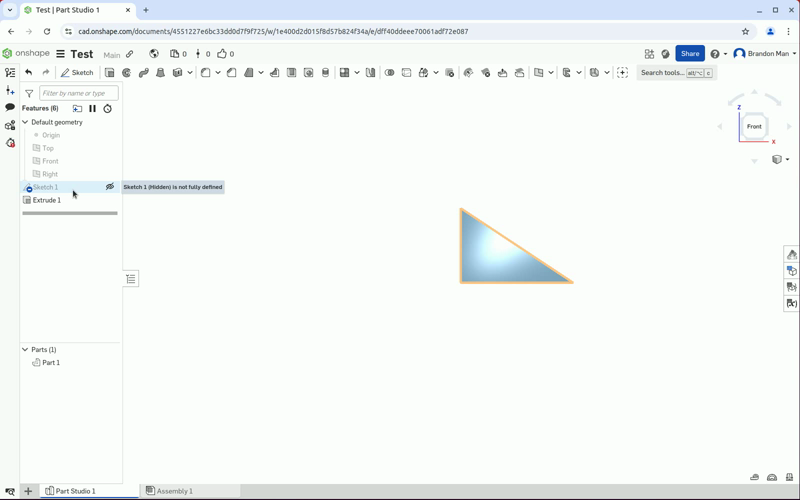
click(73, 189)
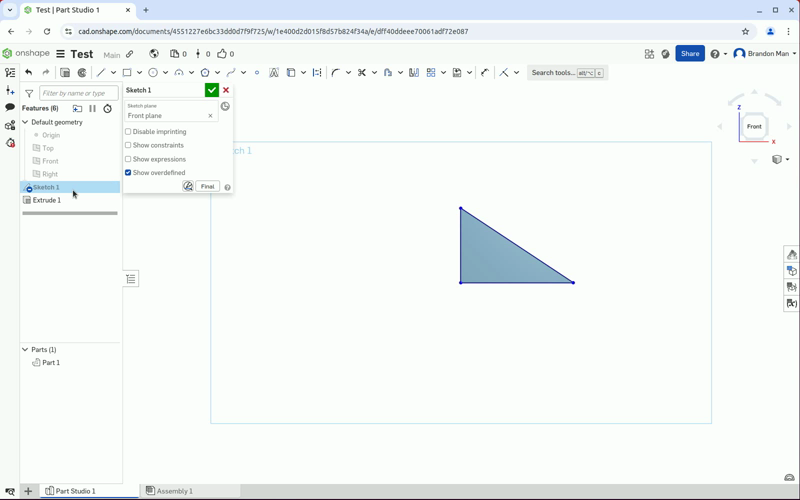
mouse_move(229, 92)
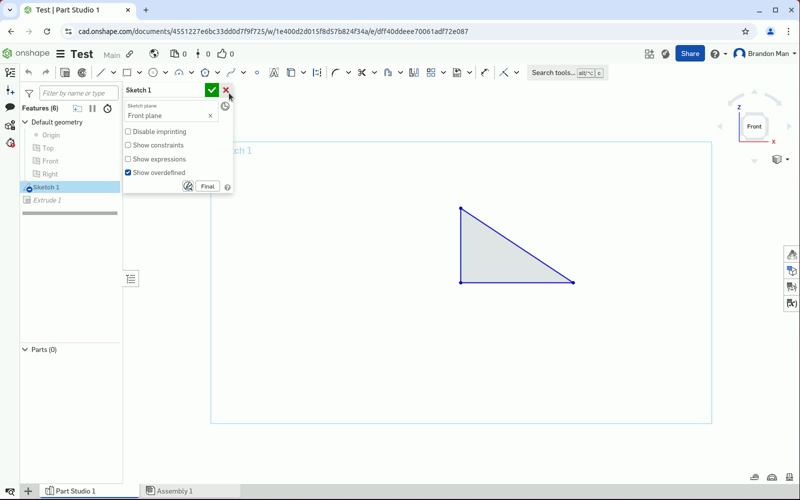
click(229, 92)
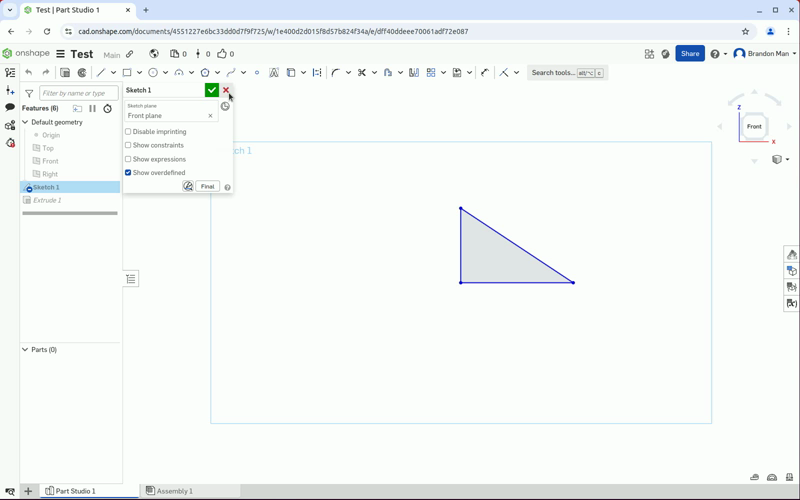
key(shift+s)
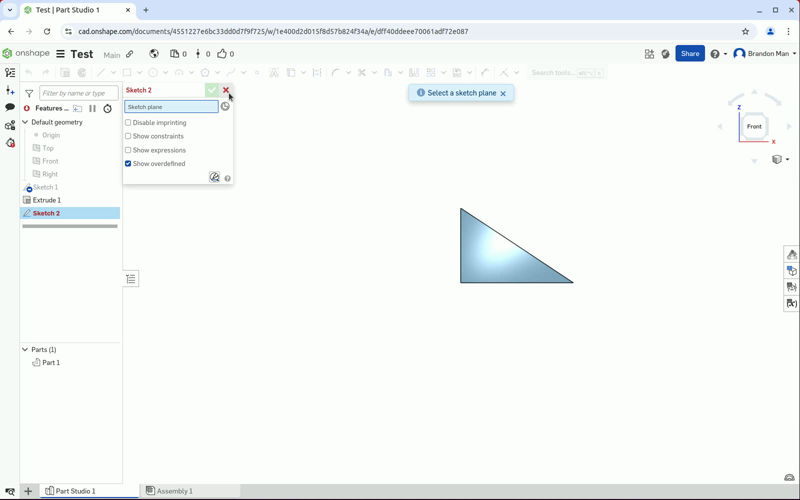
mouse_move(73, 163)
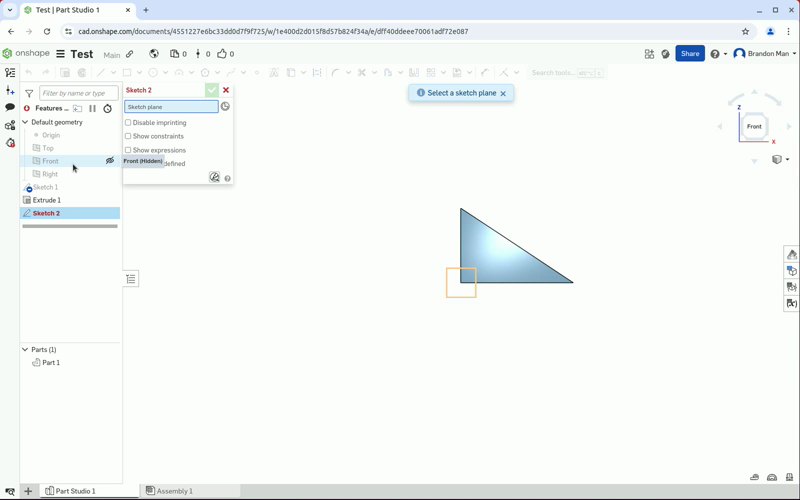
click(73, 163)
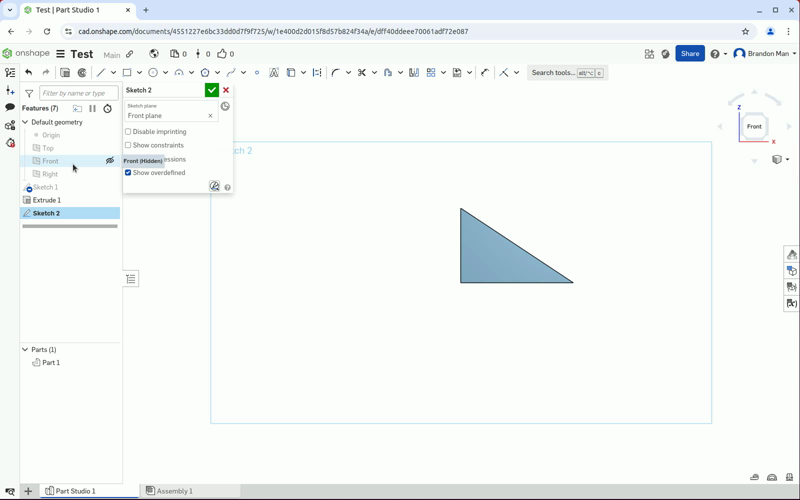
mouse_move(73, 352)
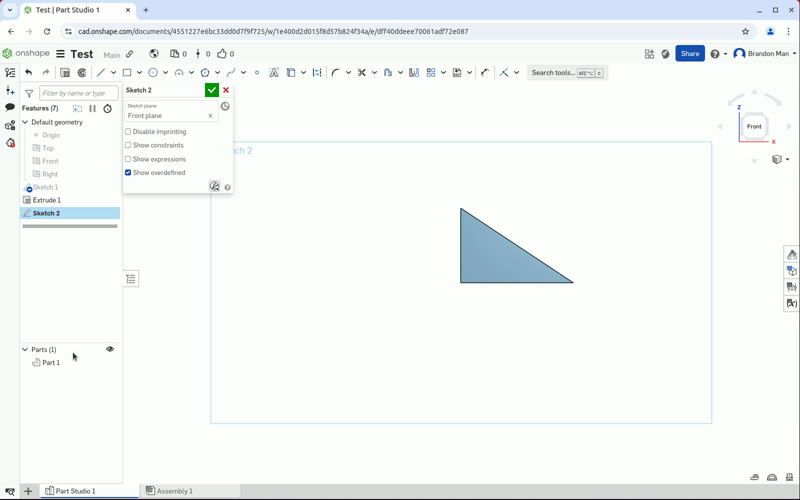
key(y)
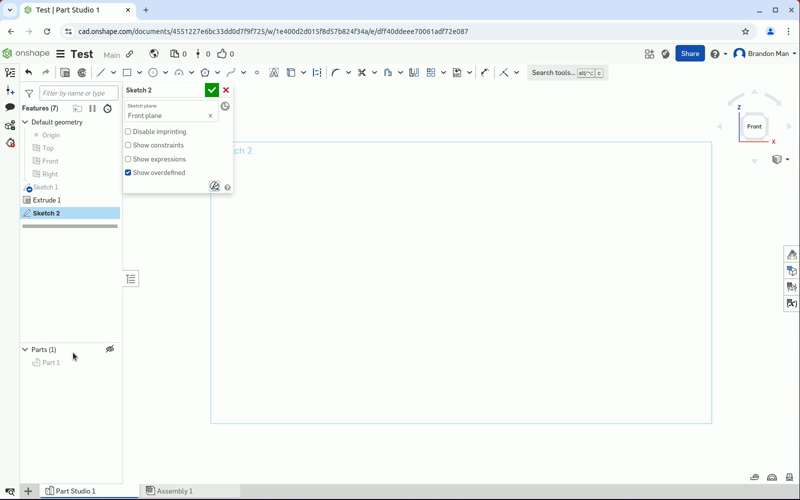
key(l)
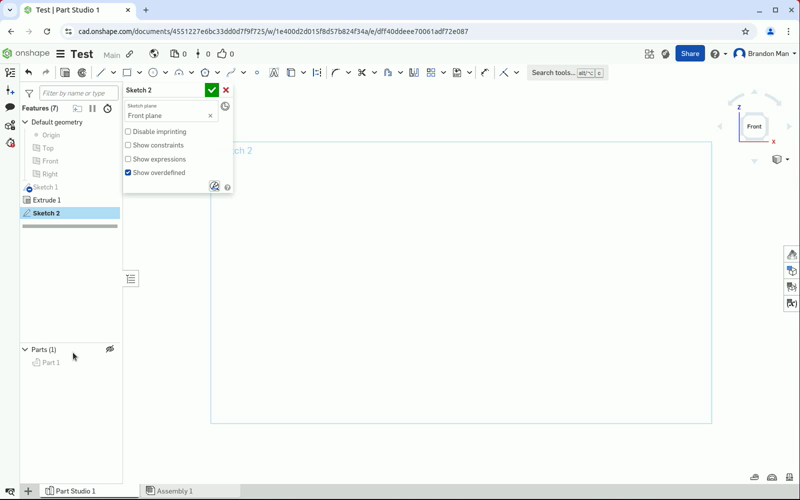
key_down(shift)
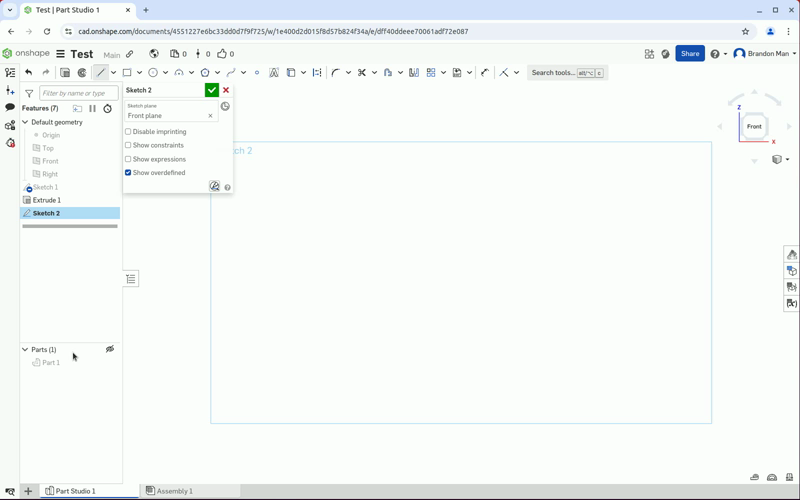
mouse_move(460, 245)
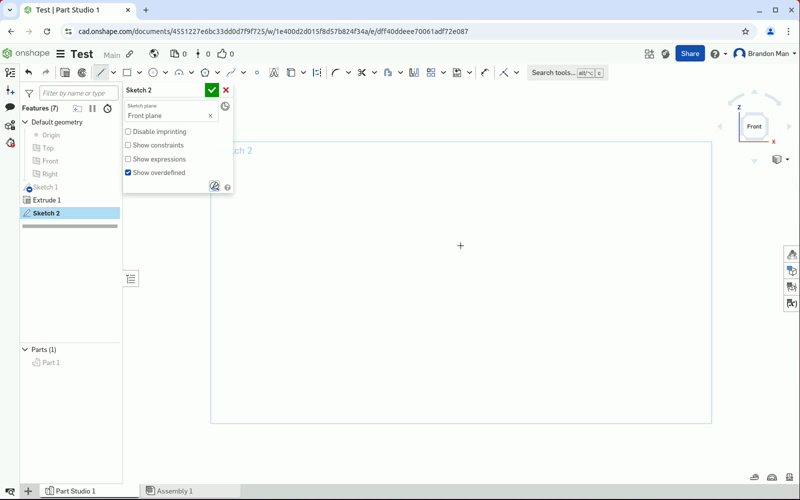
click(460, 245)
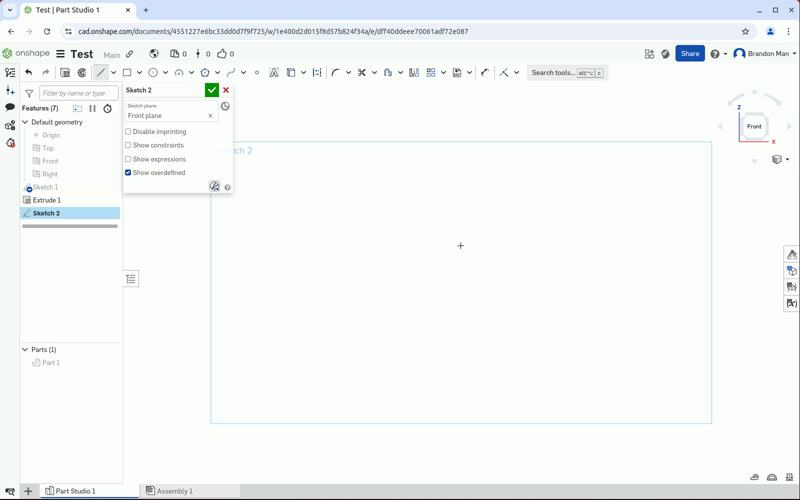
key_up(shift)
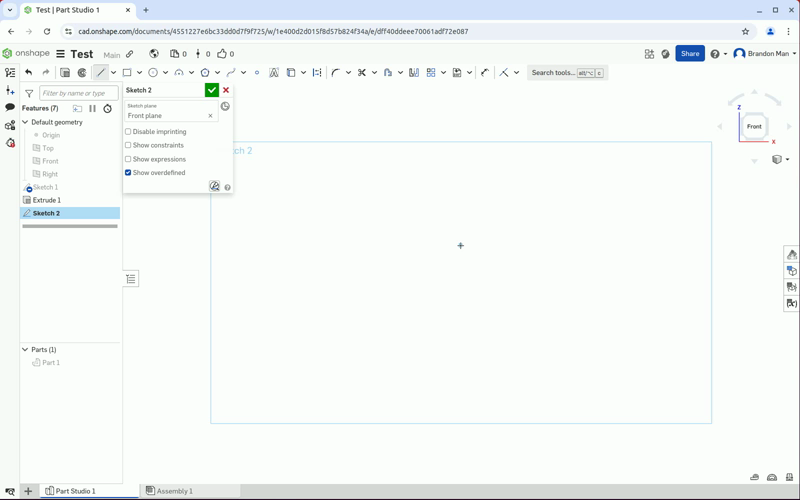
key_down(shift)
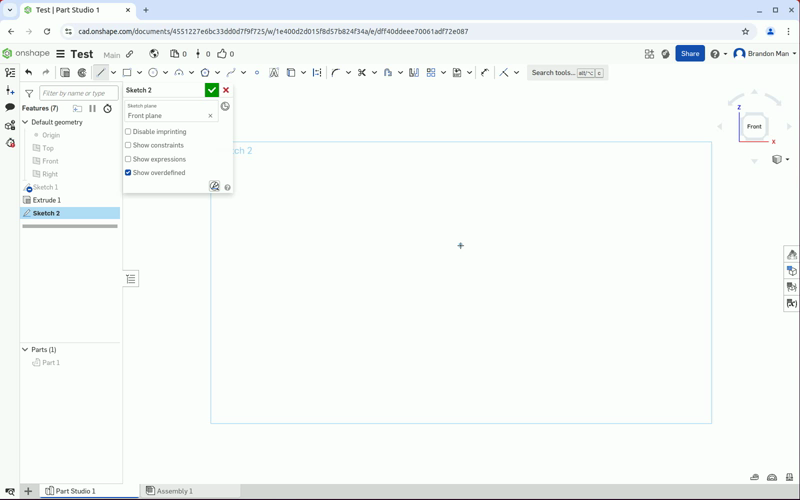
mouse_move(490, 245)
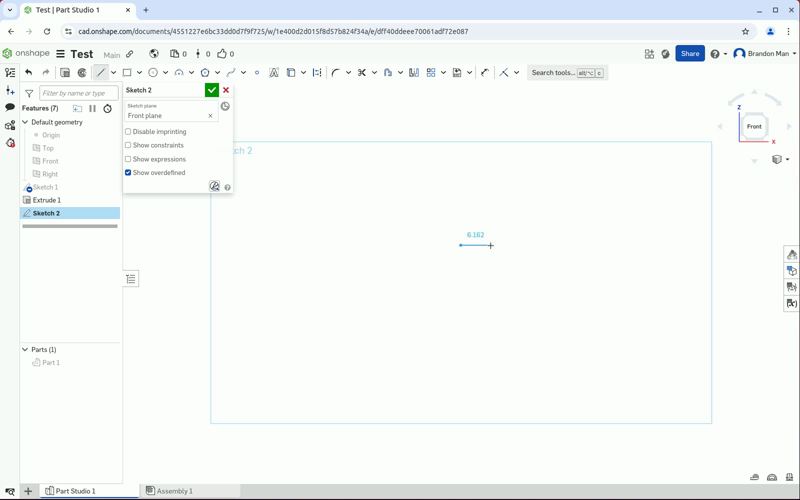
mouse_move(517, 245)
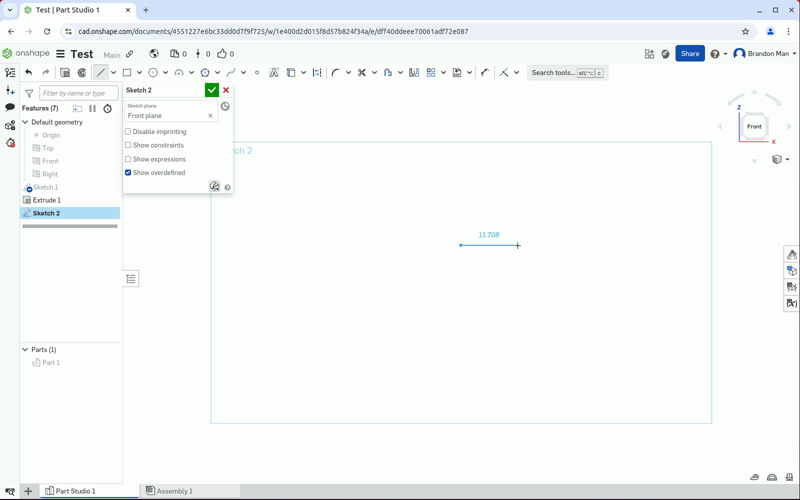
click(517, 245)
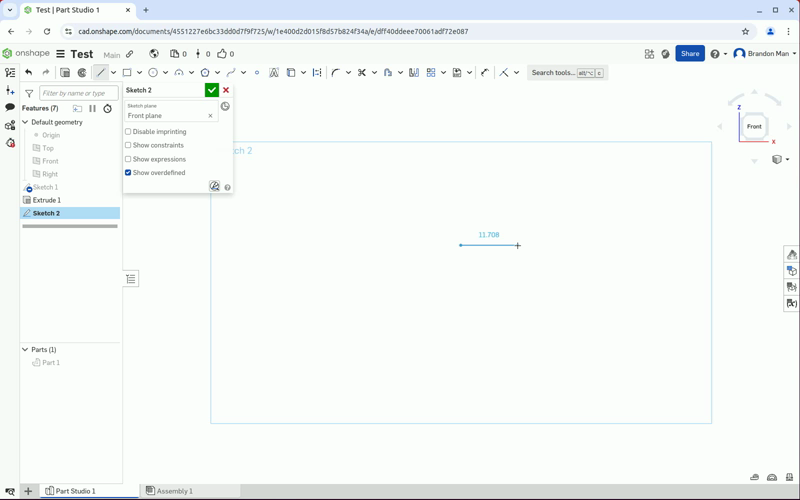
key_up(shift)
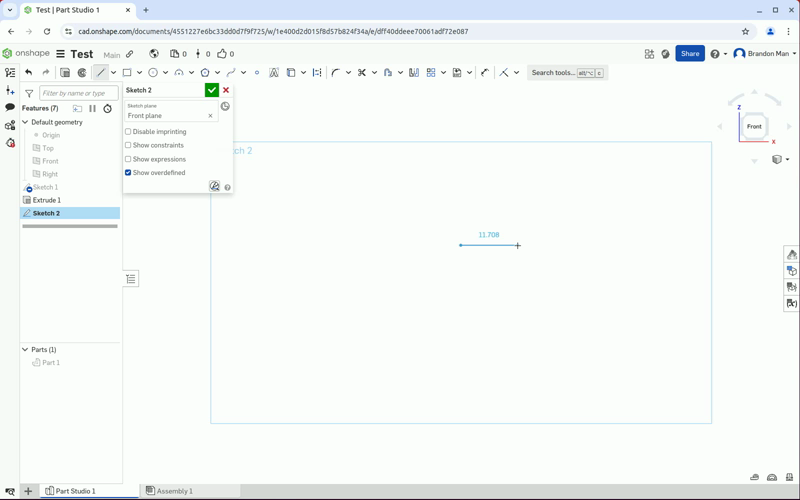
key_down(shift)
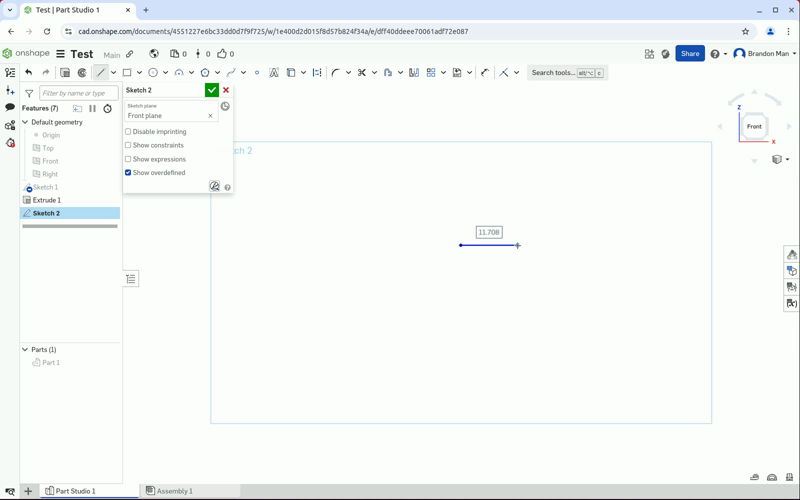
mouse_move(460, 207)
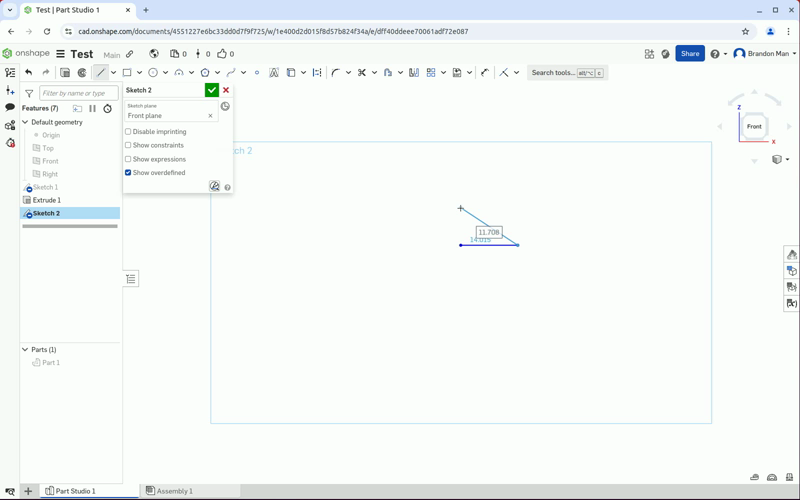
click(460, 207)
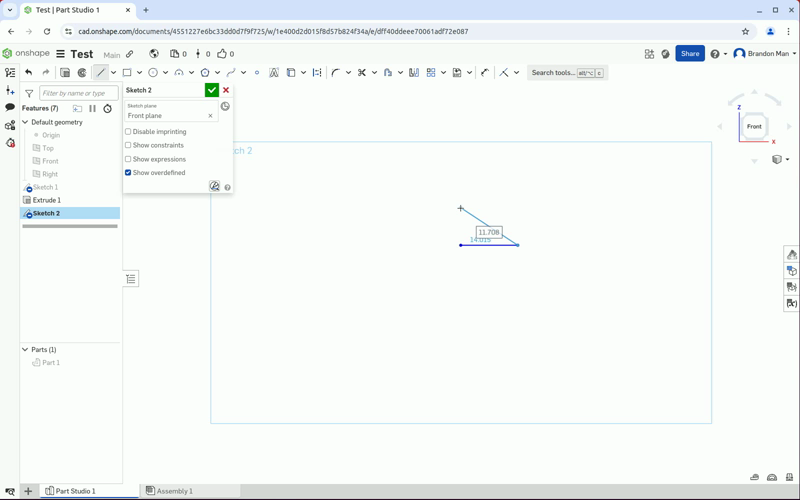
key_up(shift)
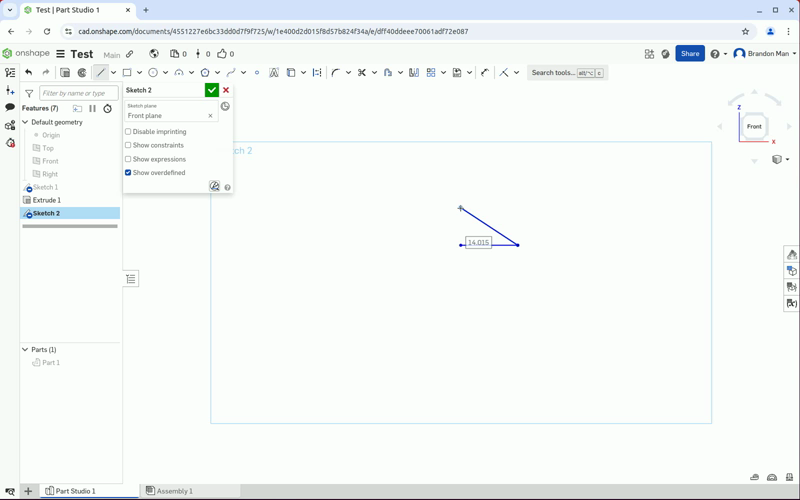
mouse_move(490, 207)
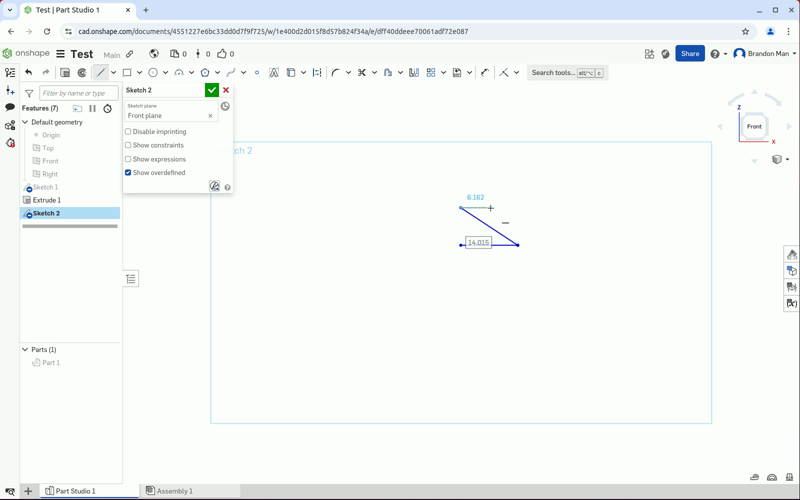
key_down(shift)
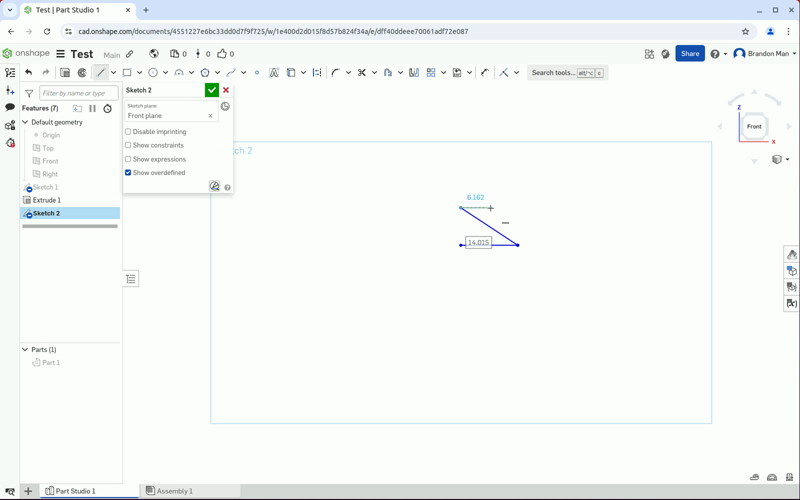
mouse_move(460, 245)
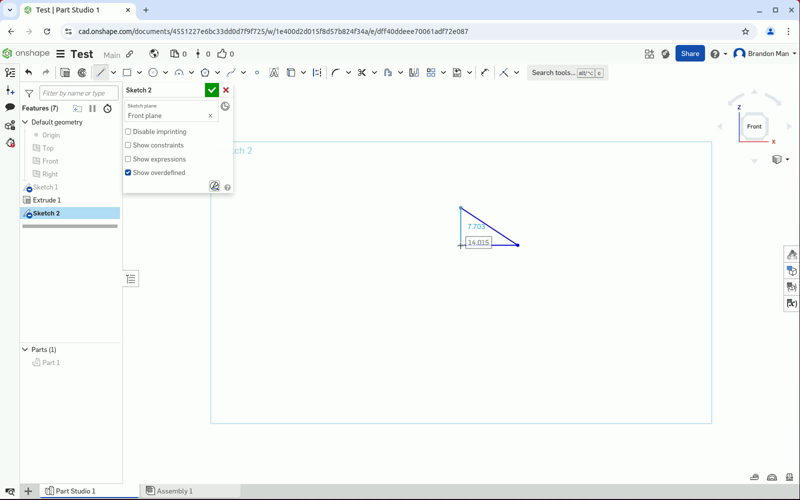
key_up(shift)
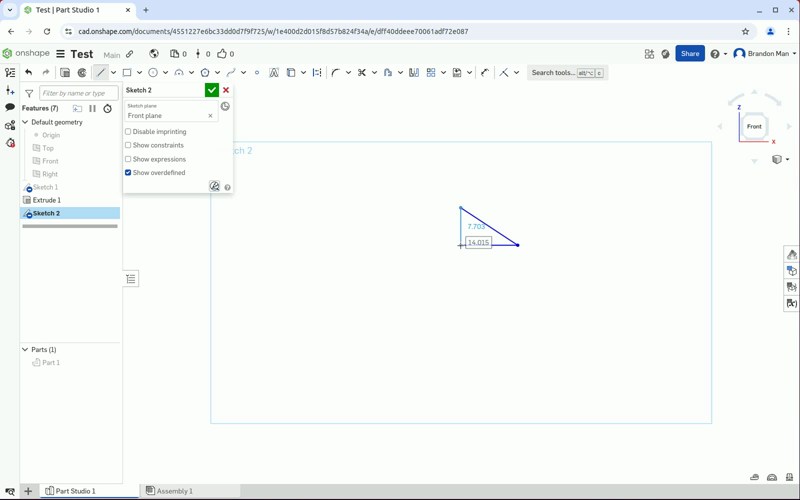
click(460, 245)
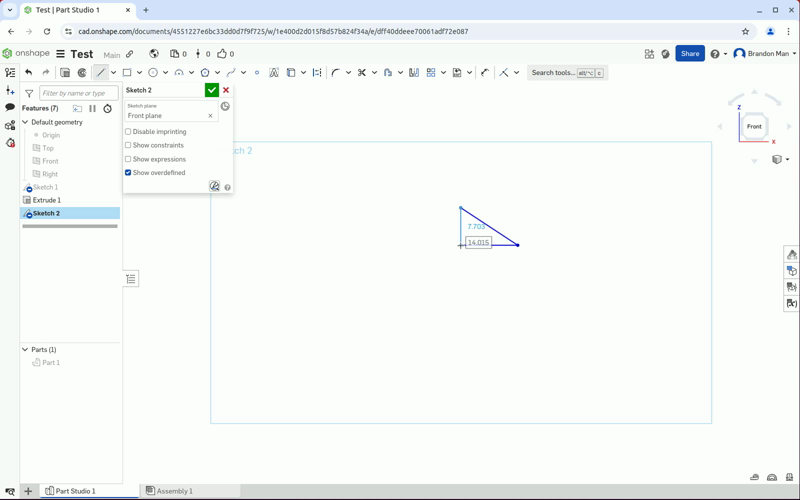
key(esc)
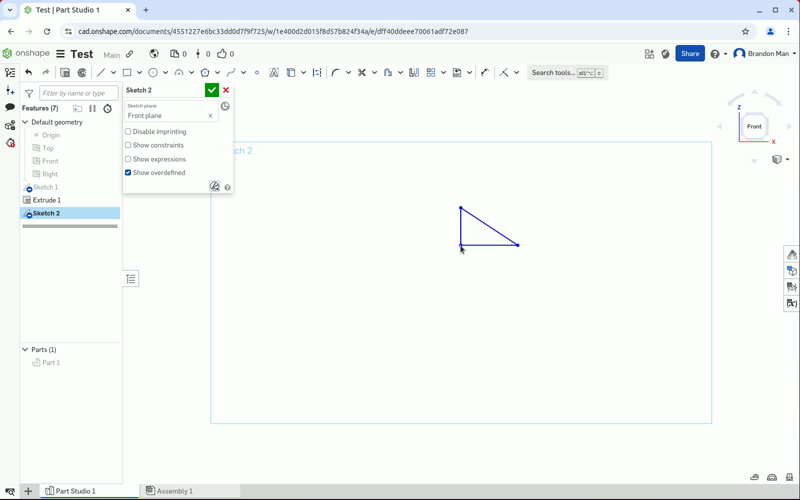
mouse_move(510, 243)
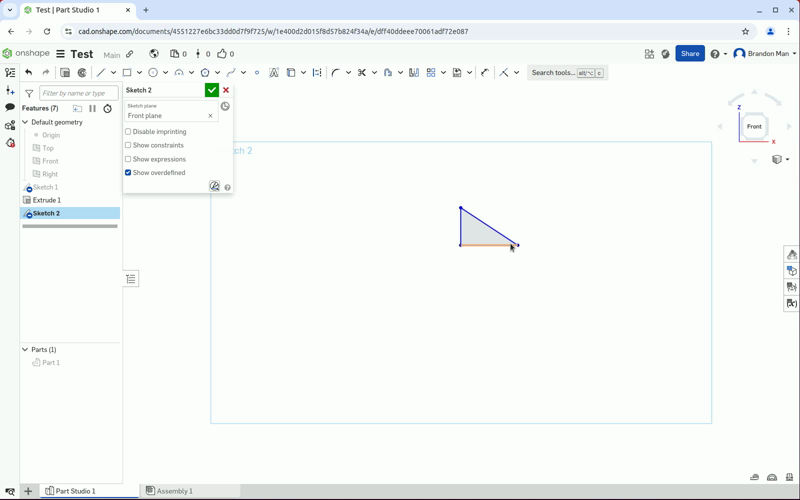
scroll(6)
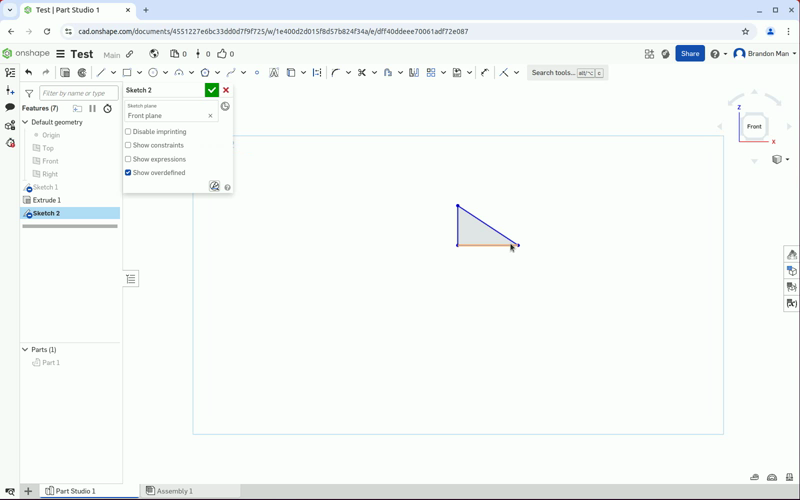
scroll(6)
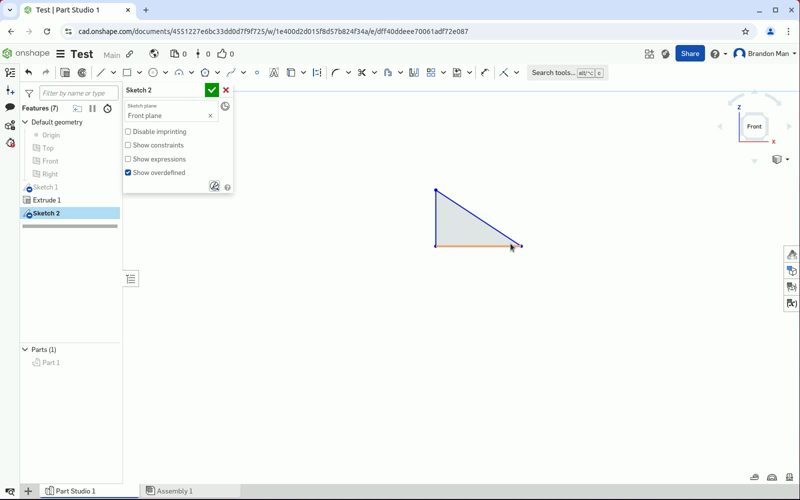
scroll(6)
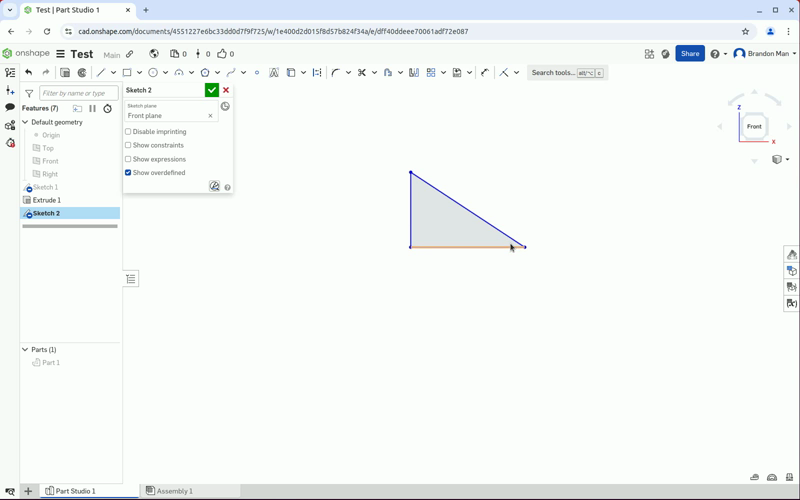
scroll(6)
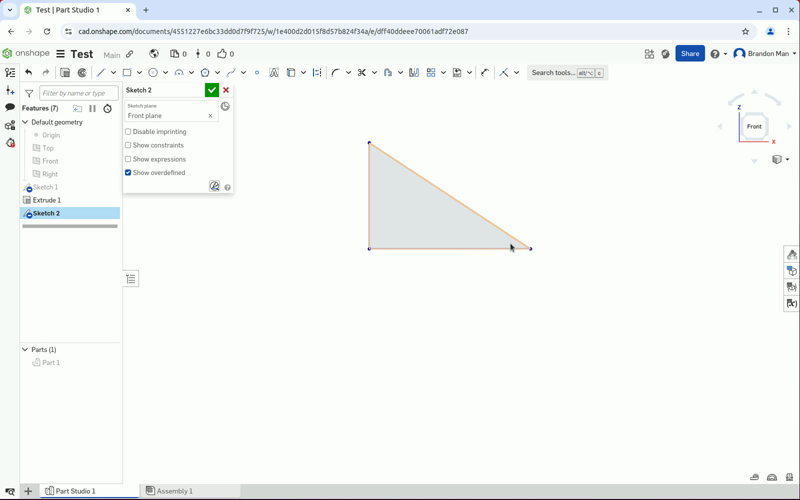
scroll(6)
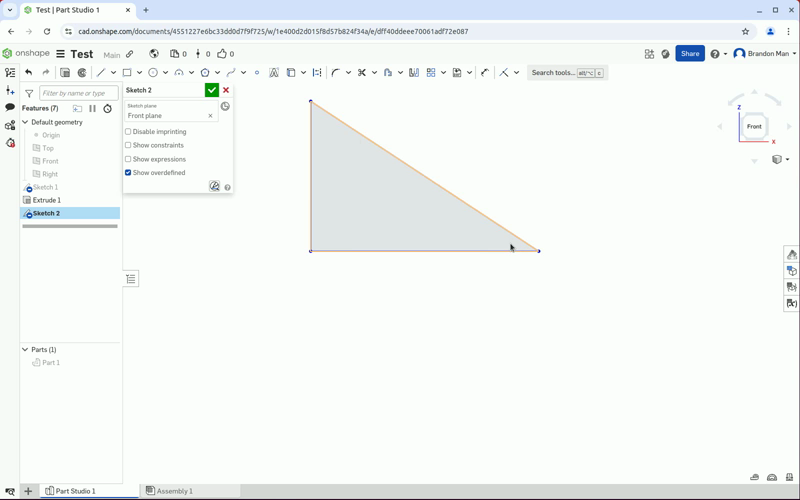
scroll(6)
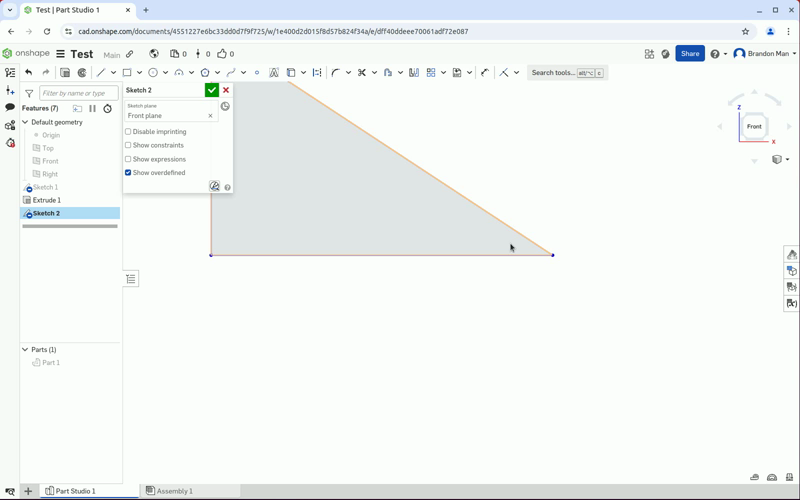
scroll(6)
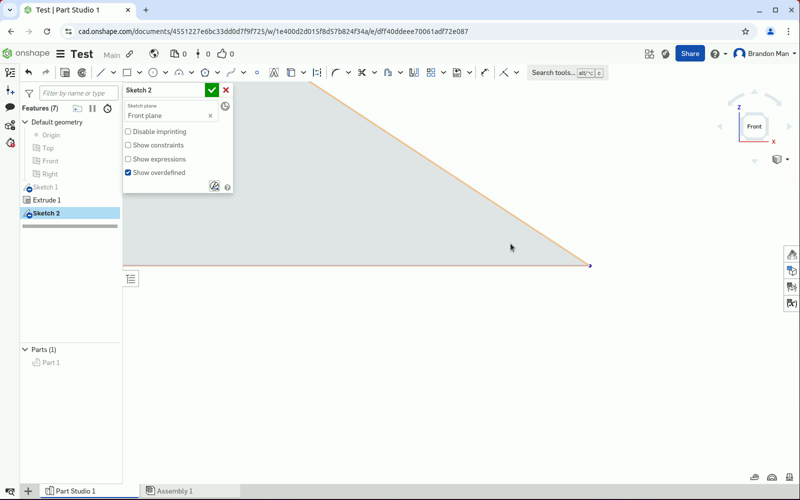
click(510, 243)
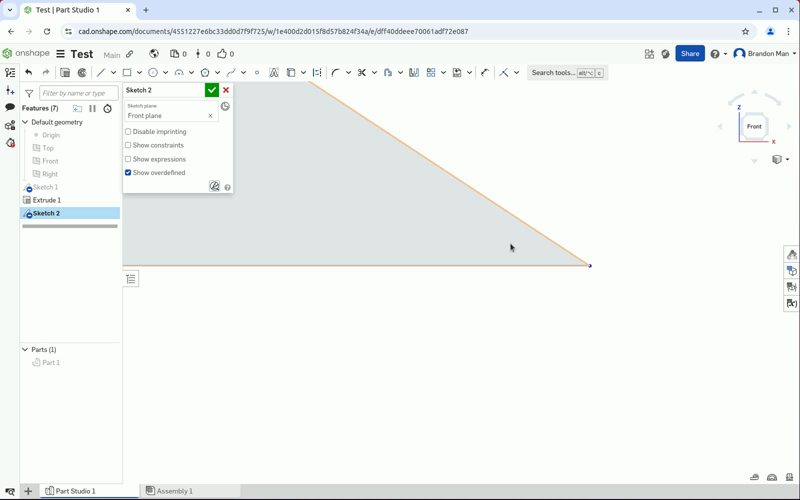
scroll(-6)
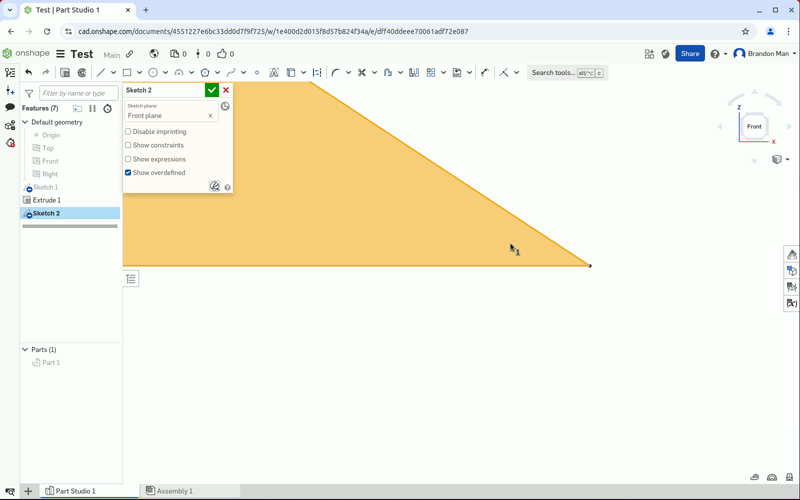
scroll(-6)
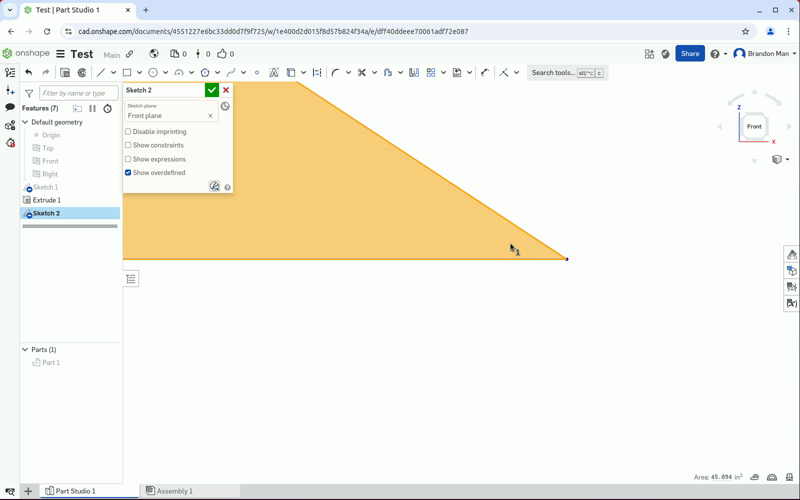
scroll(-6)
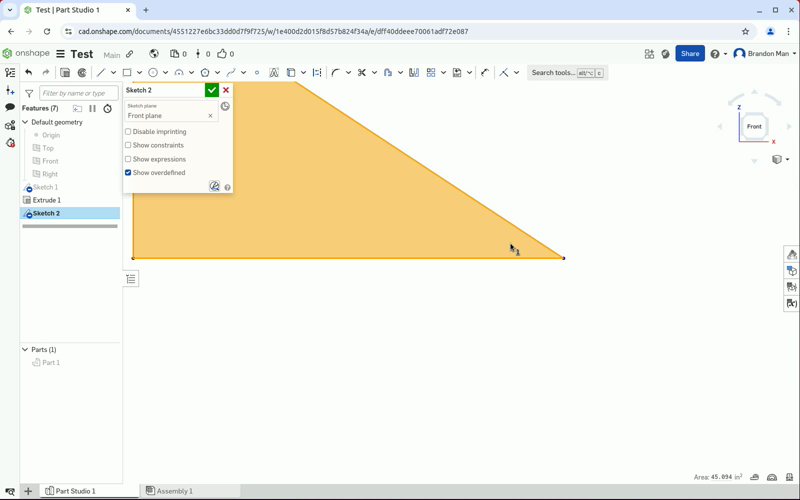
scroll(-6)
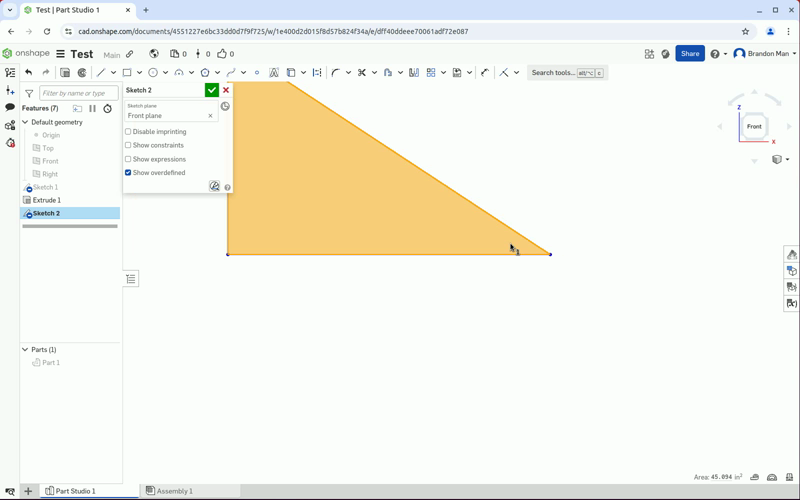
scroll(-6)
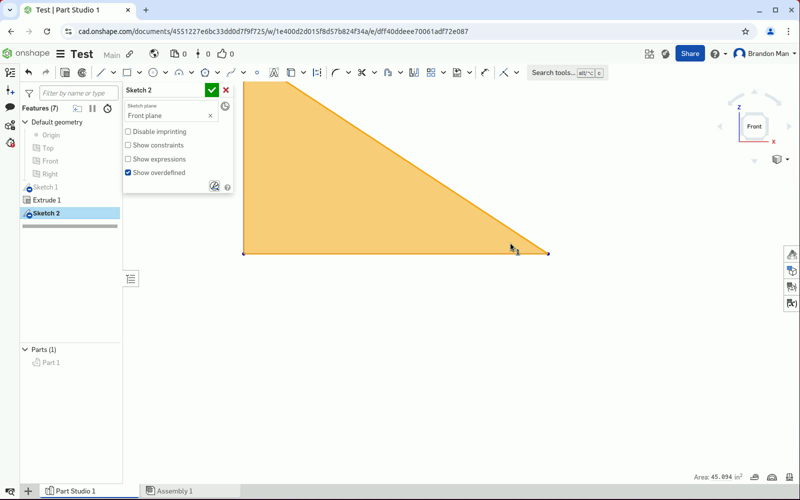
scroll(-6)
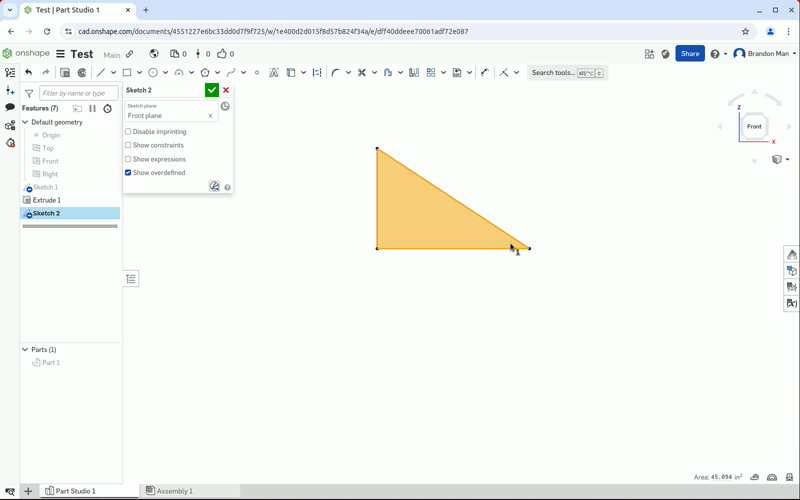
scroll(-6)
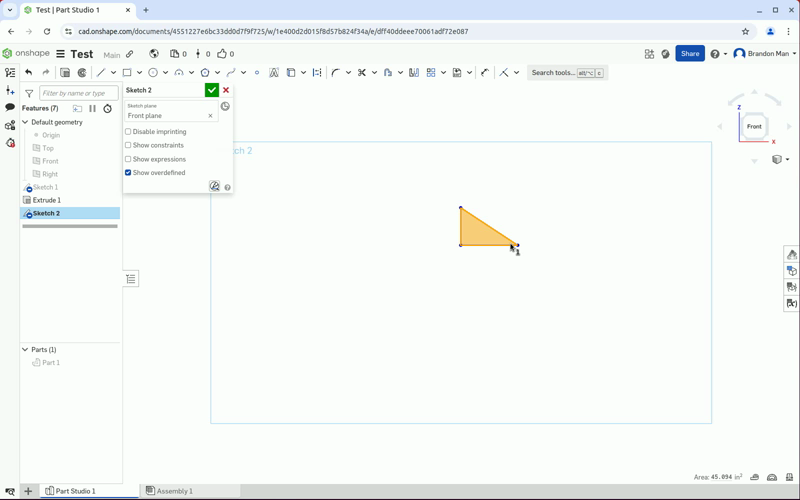
mouse_move(73, 352)
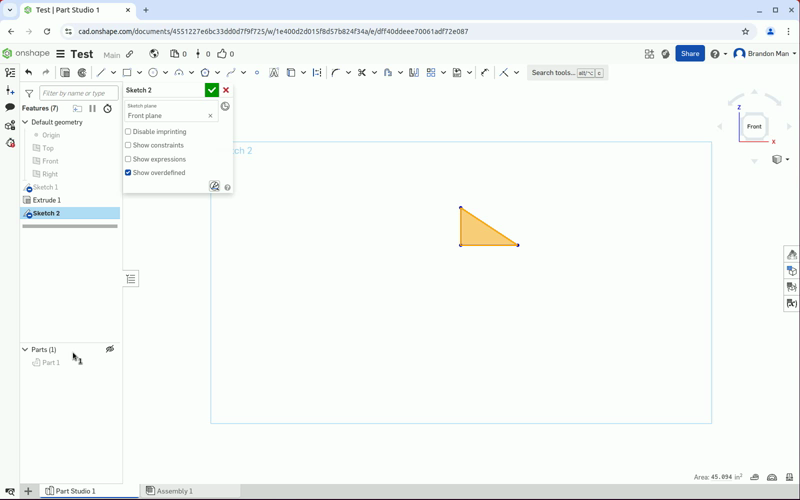
key(shift+y)
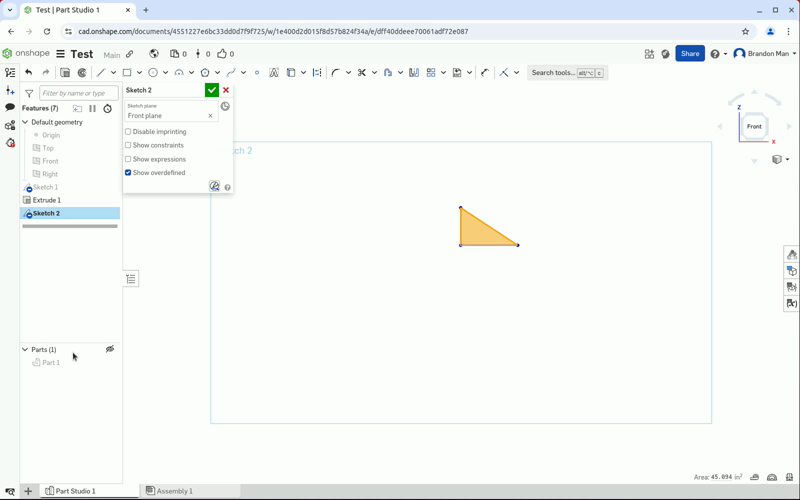
key(shift+e)
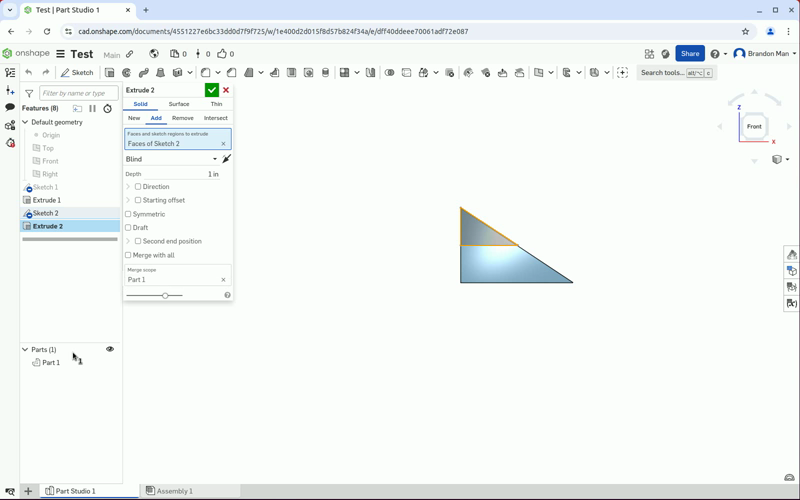
mouse_move(143, 106)
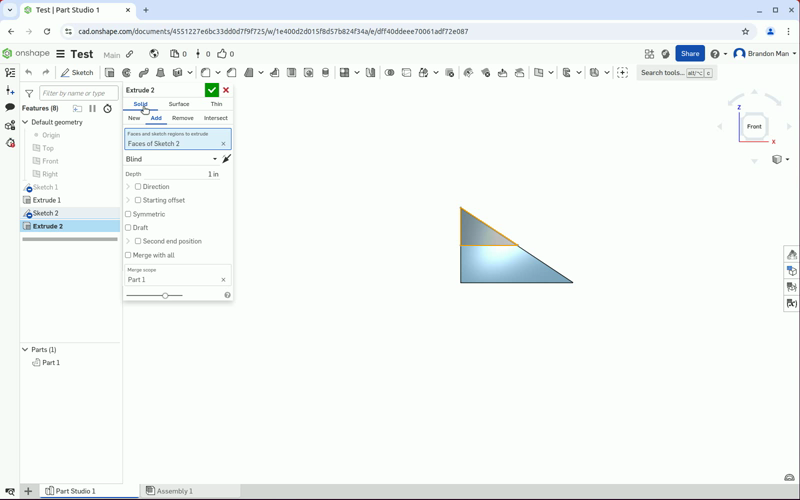
click(143, 106)
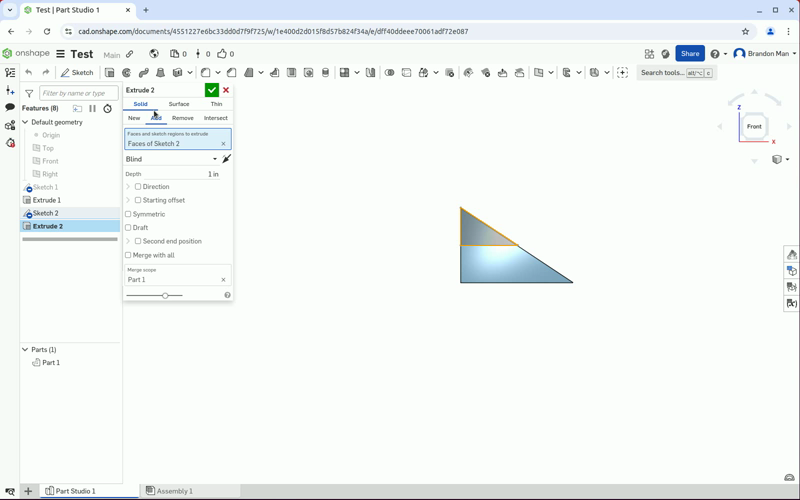
mouse_move(186, 120)
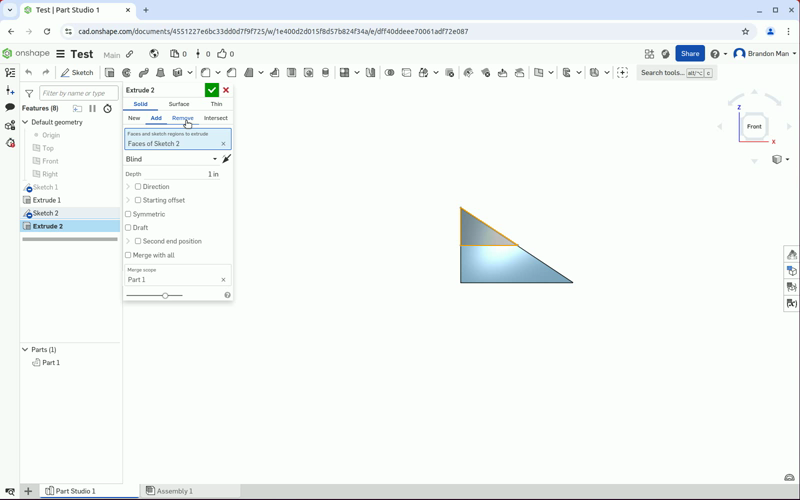
click(186, 120)
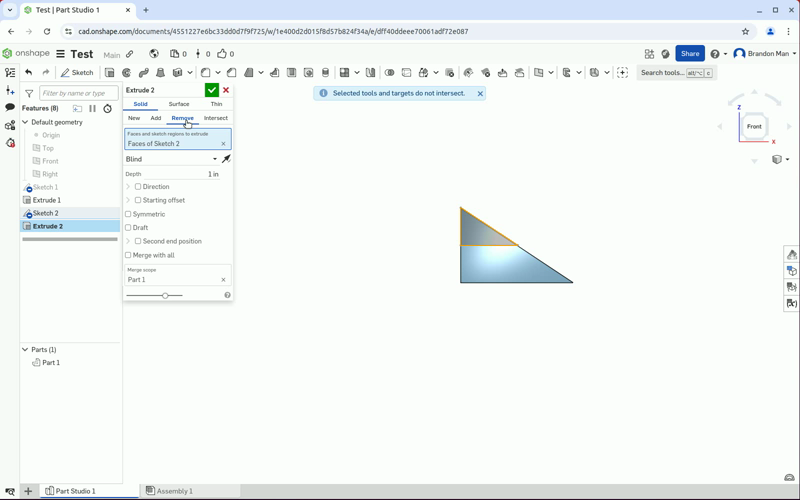
key(tab, 4)
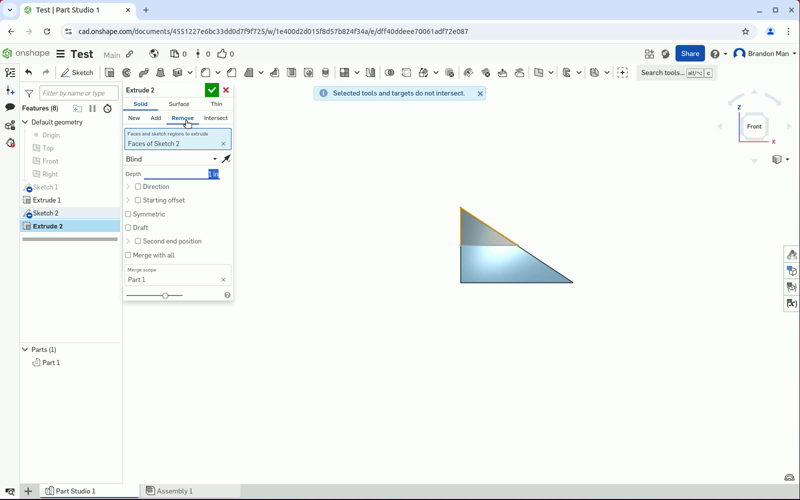
text(-11.554)
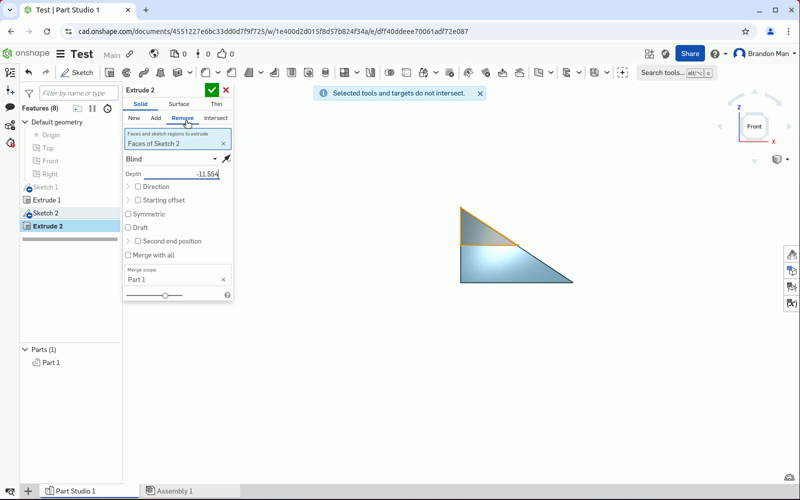
key(tab, 3)
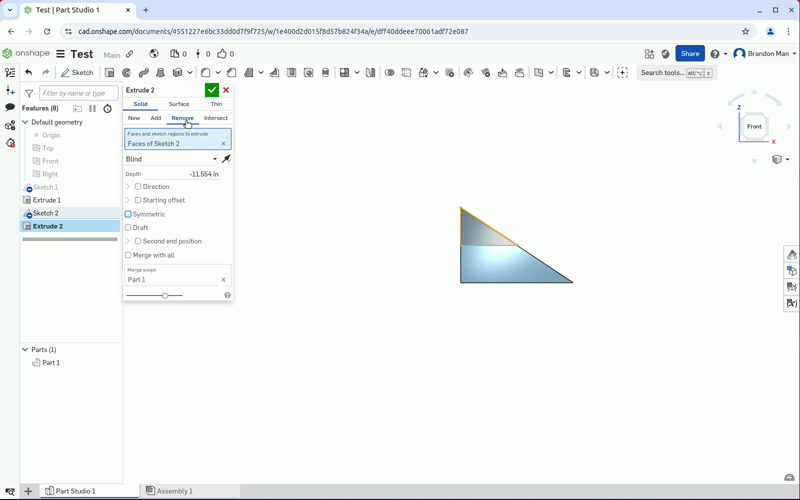
key(tab, 2)
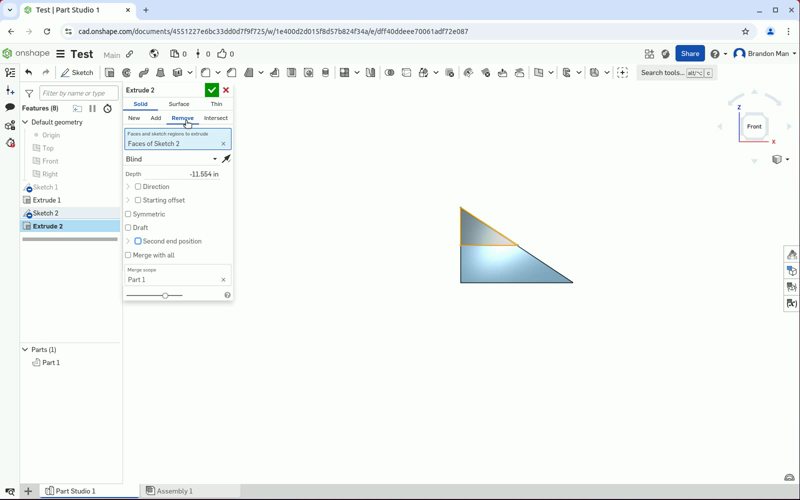
key(space)
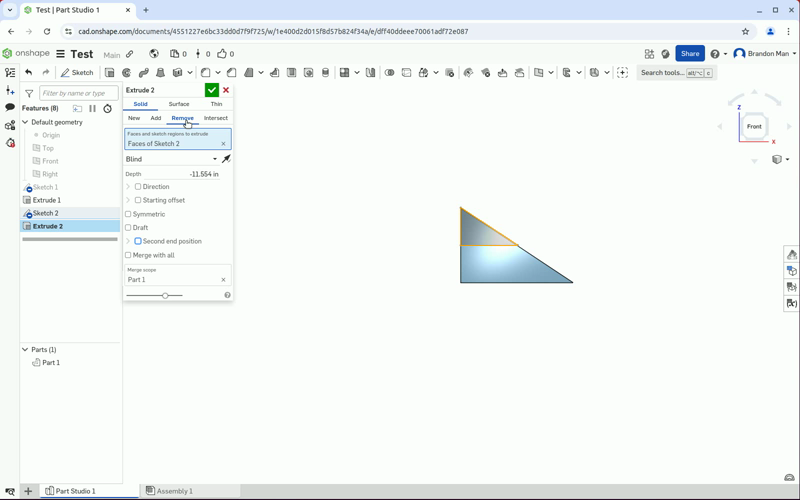
key(tab, 3)
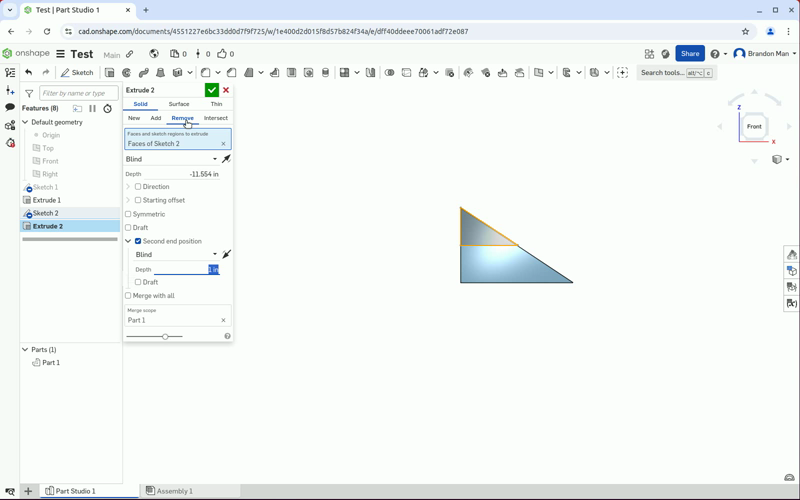
text(3.851)
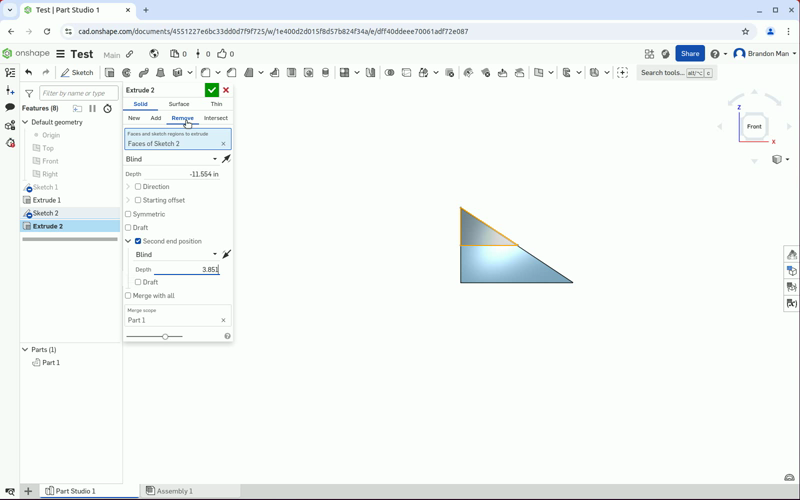
key(tab, 2)
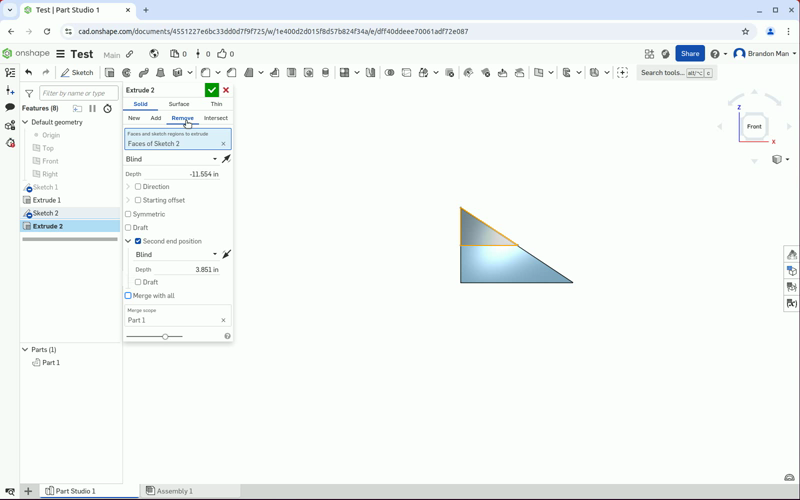
key(space)
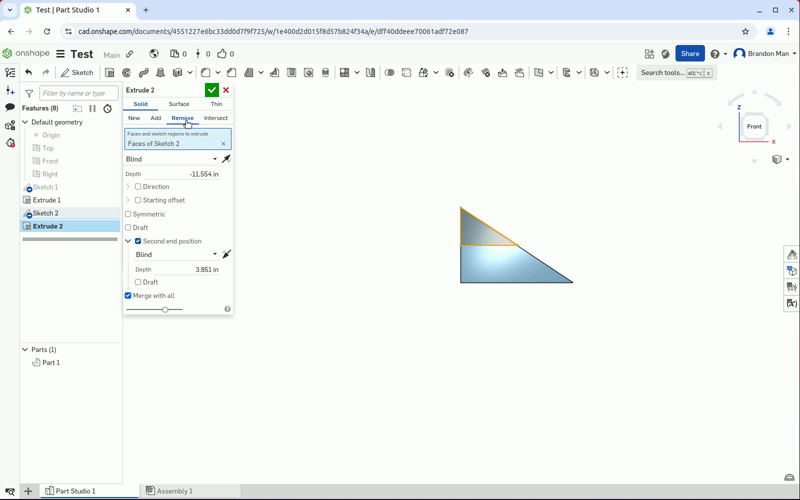
key(enter)
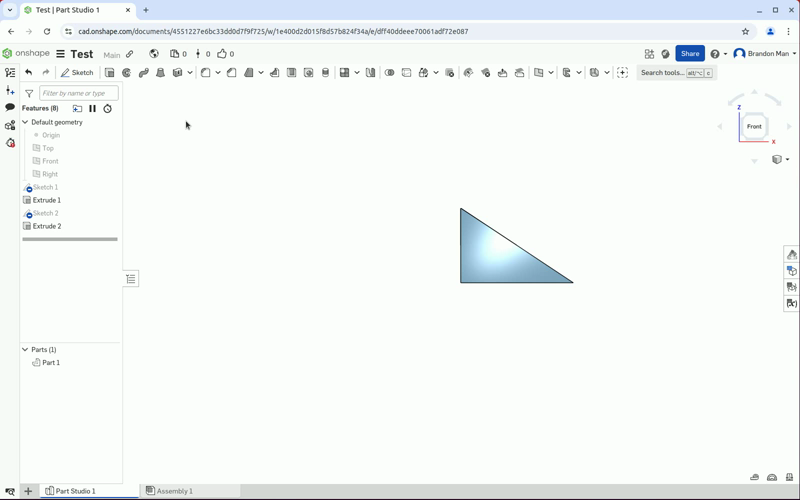
key(shift+h)
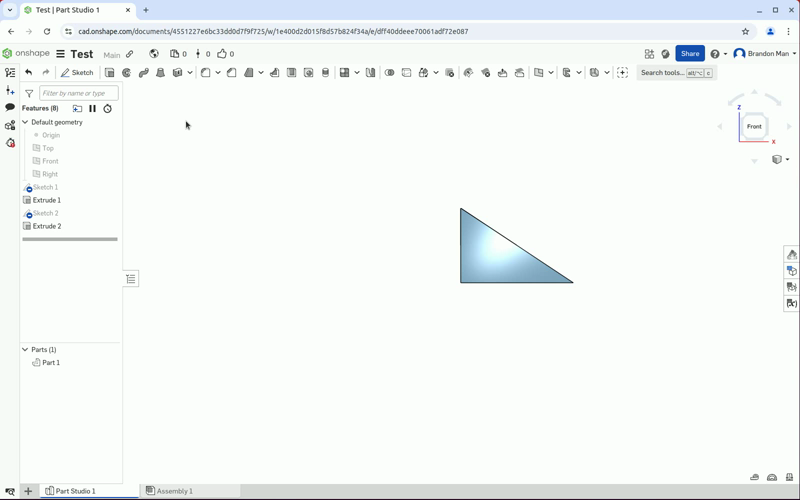
key(shift+h)
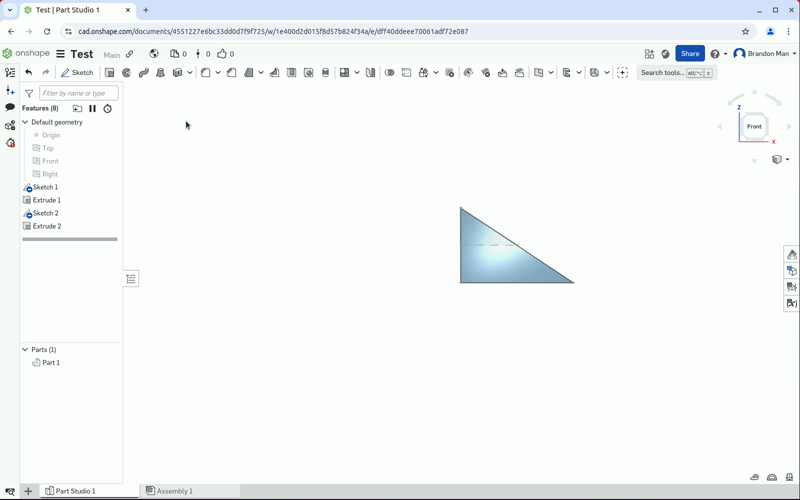
key(shift+7)
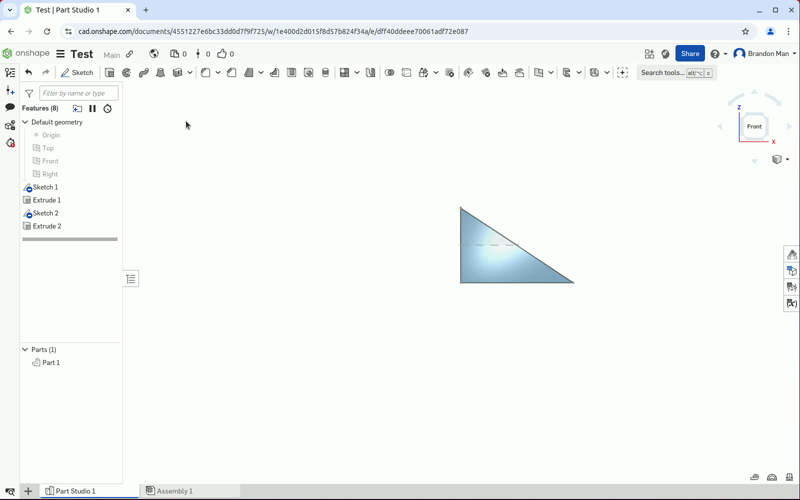
key(left, 2)
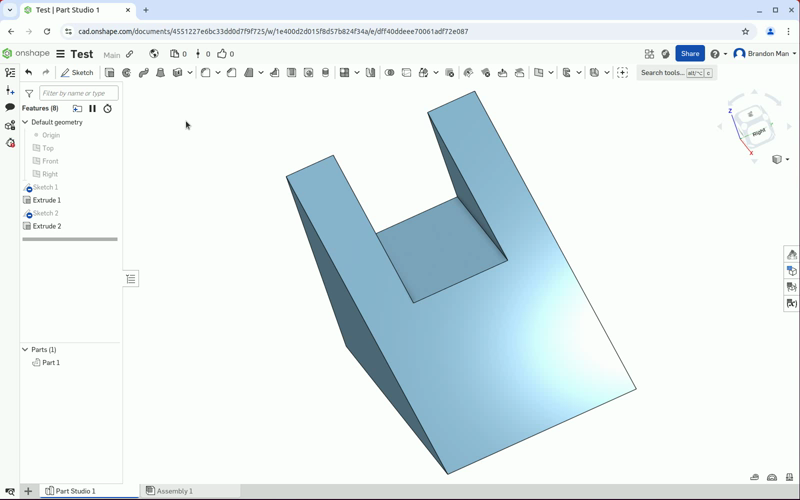
key(down, 2)
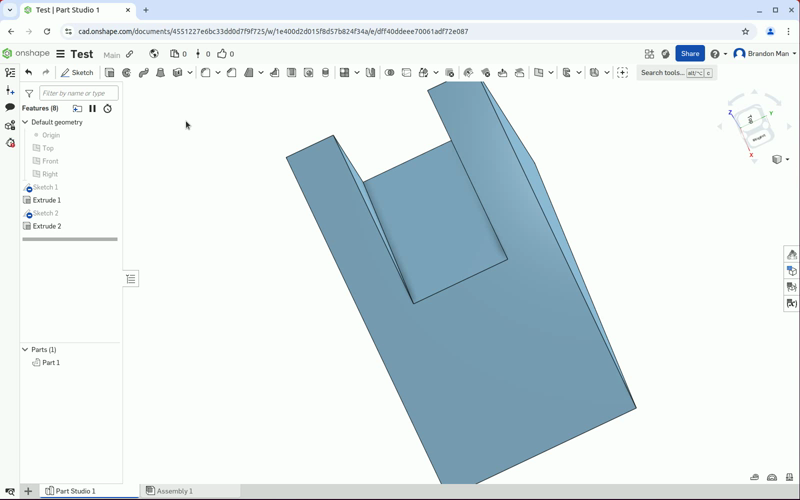
key(up, 2)
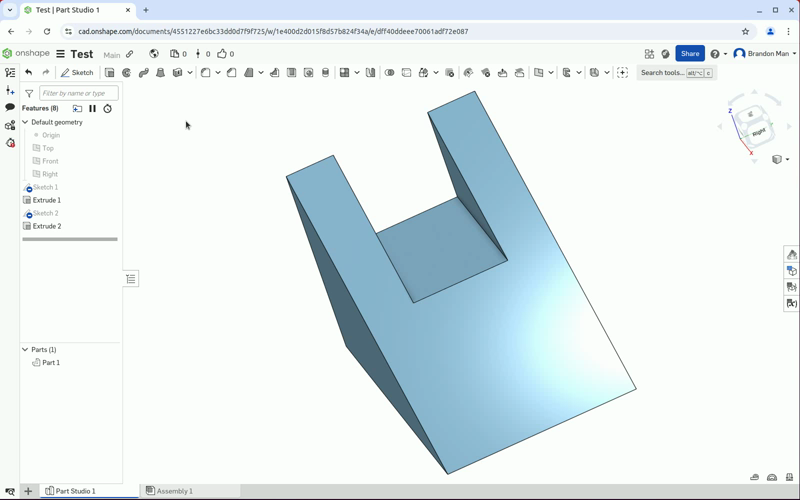
key(right, 2)
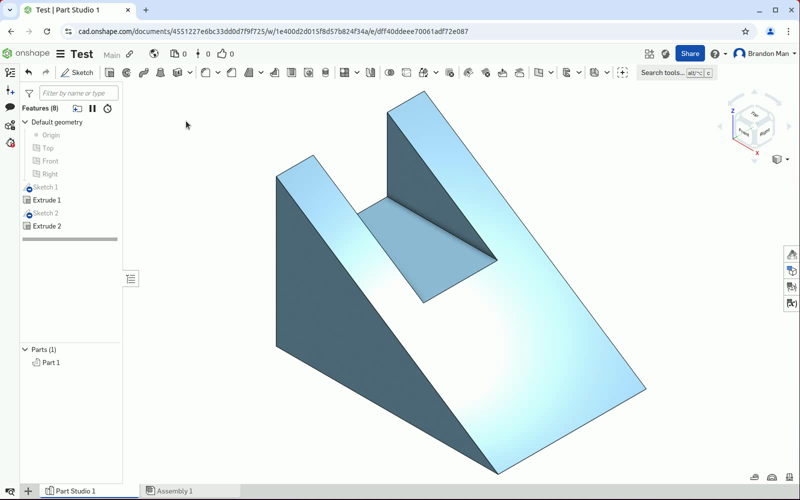
mouse_move(73, 189)
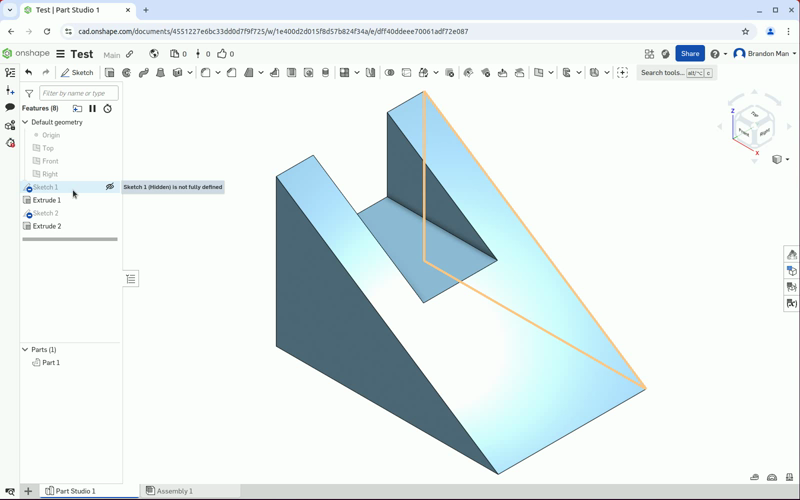
click(73, 189)